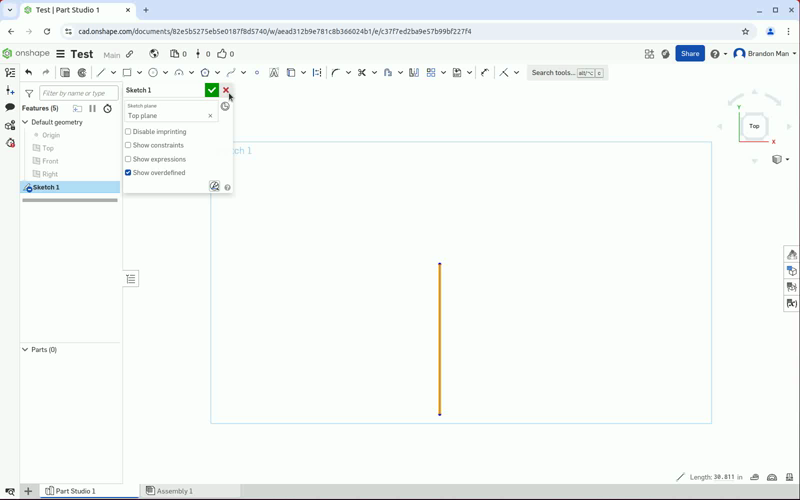
key(shift+h)
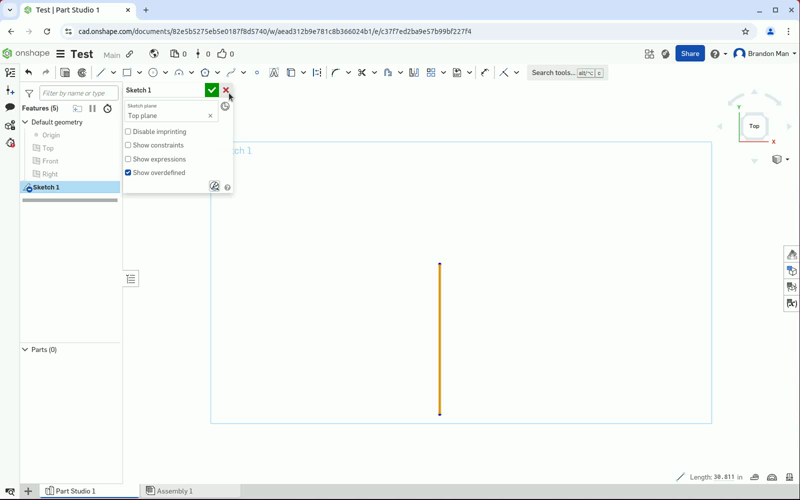
key(shift+s)
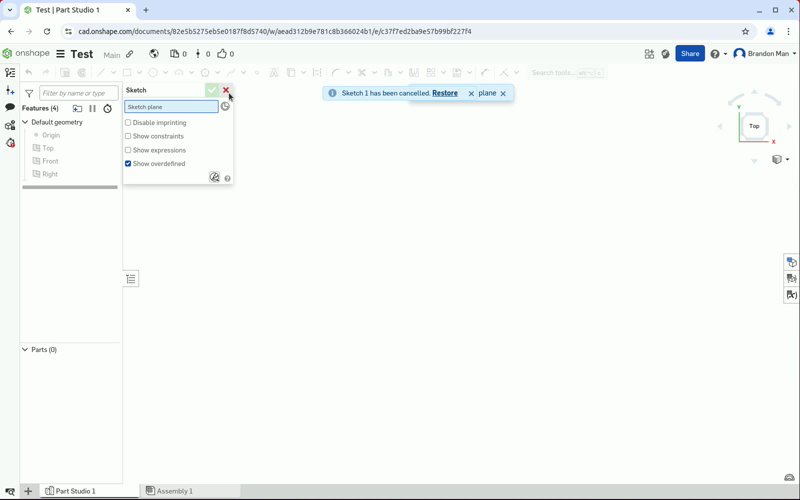
mouse_move(73, 150)
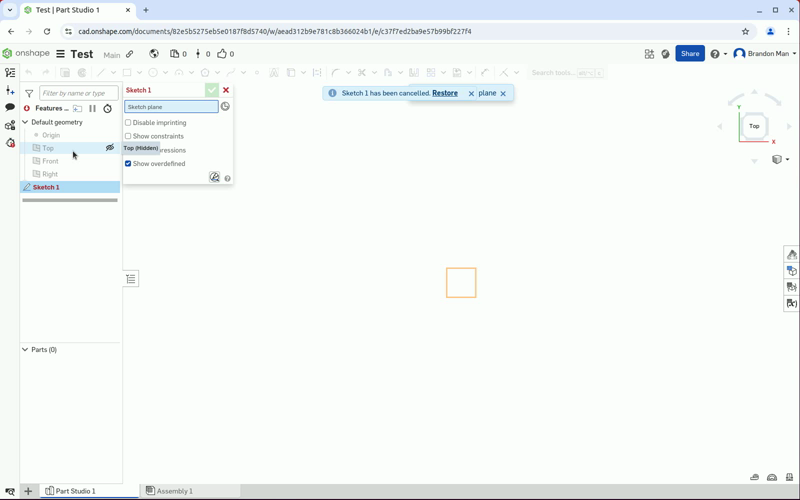
click(73, 150)
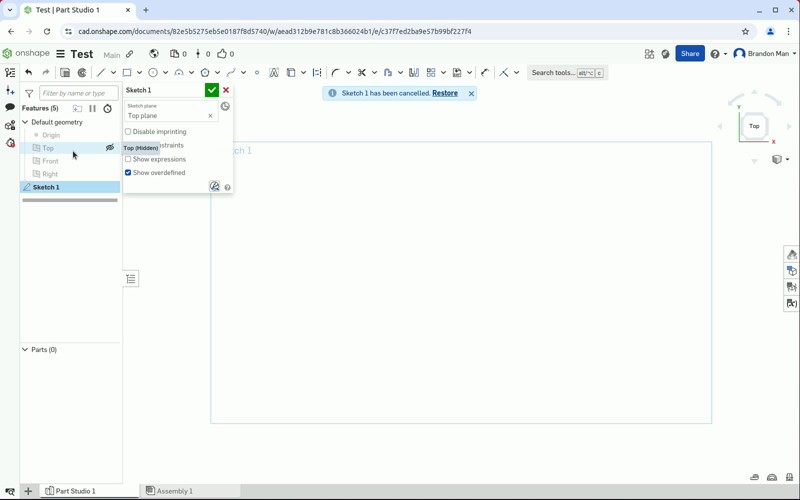
mouse_move(73, 352)
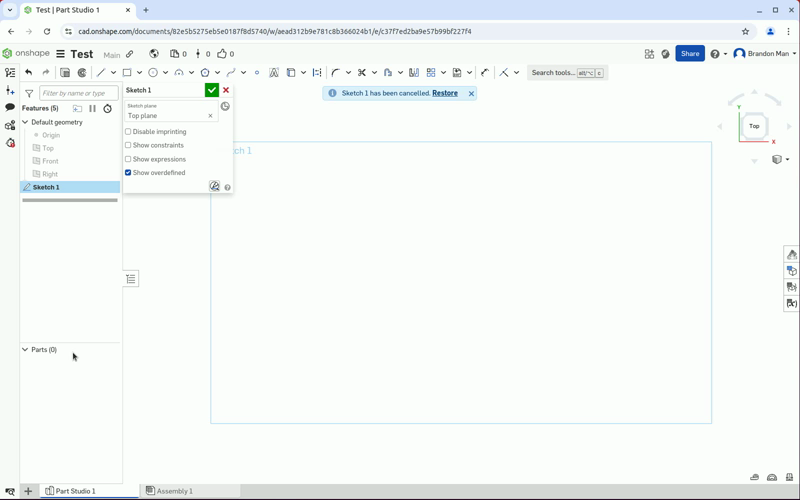
key(y)
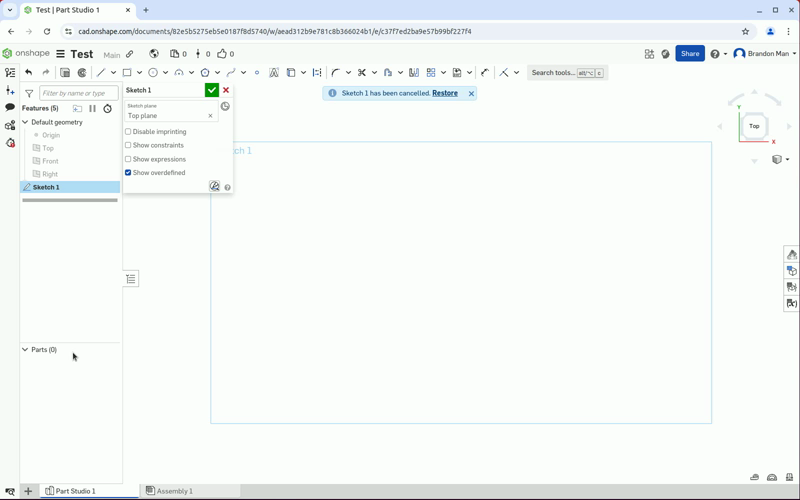
key(l)
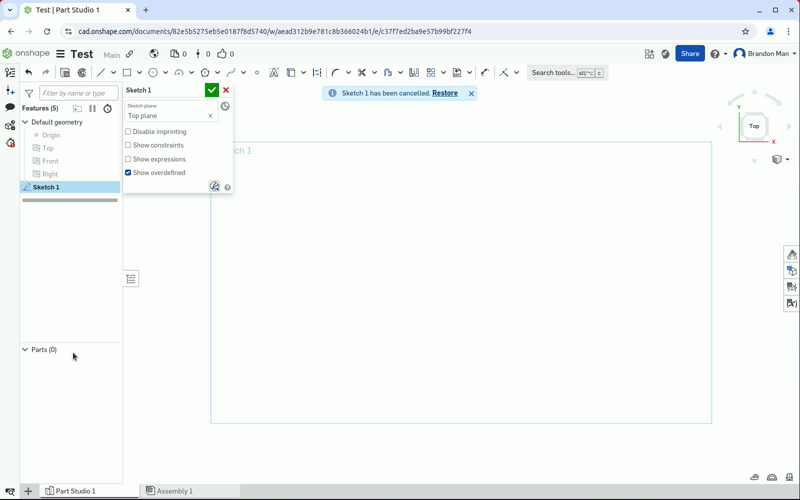
key_down(shift)
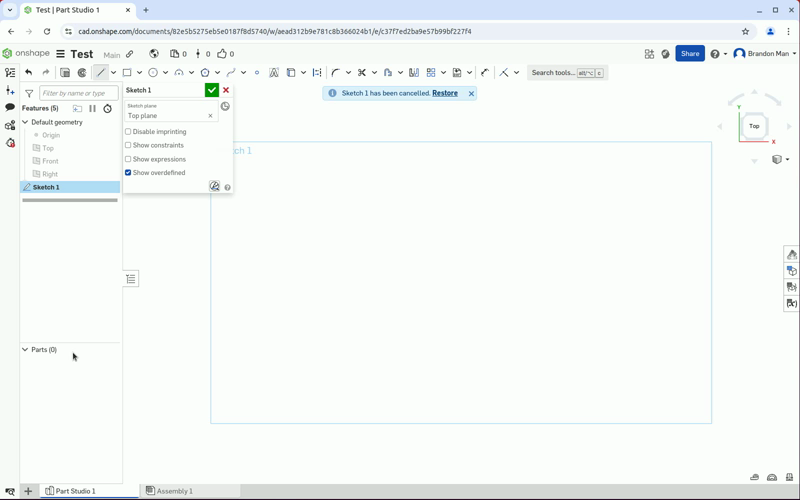
mouse_move(391, 387)
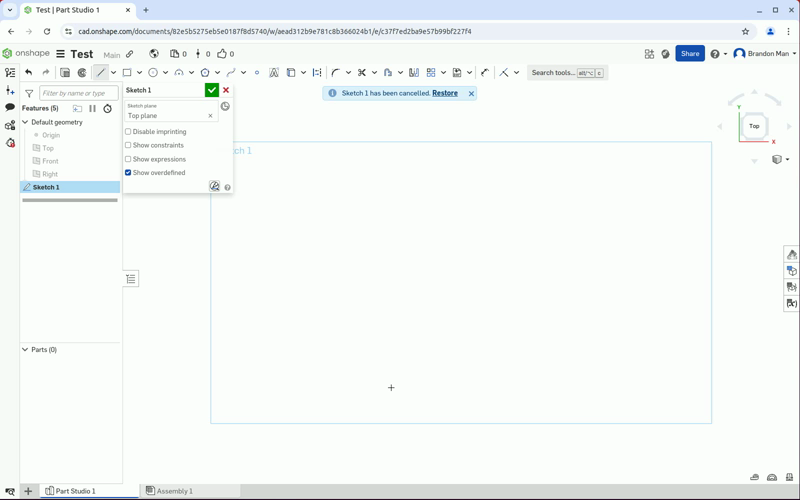
click(391, 387)
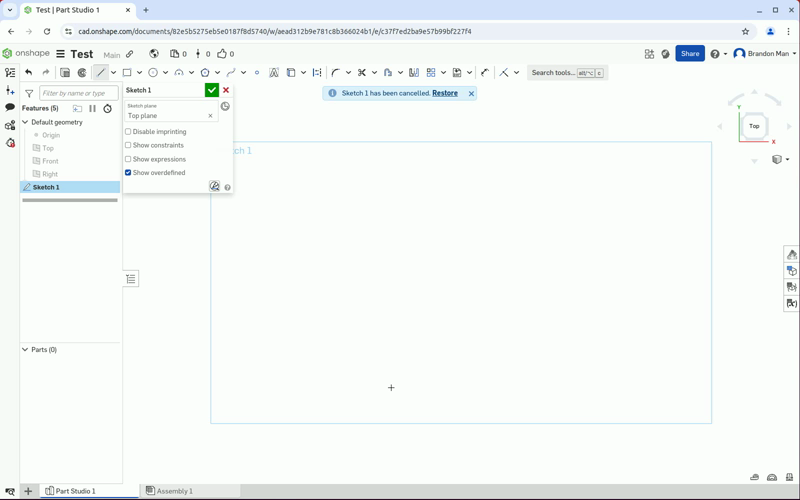
key_up(shift)
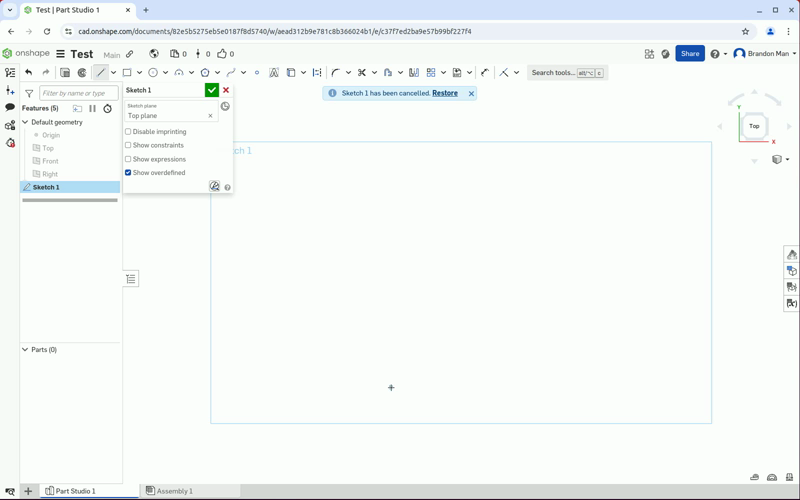
key_down(shift)
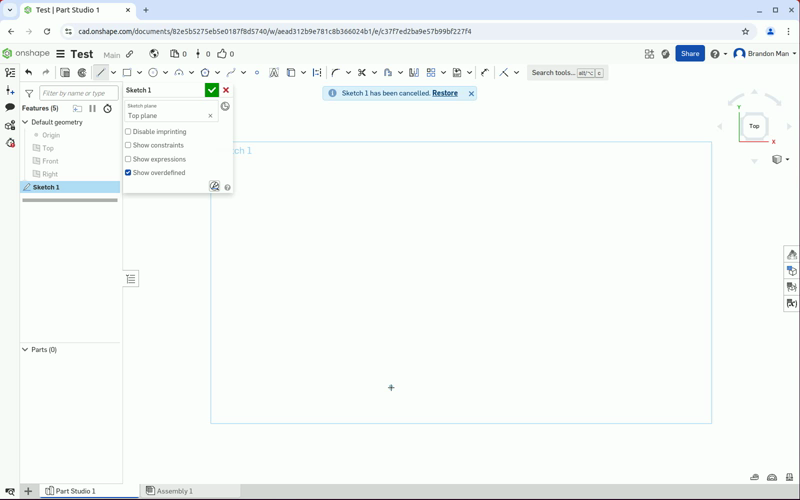
mouse_move(528, 387)
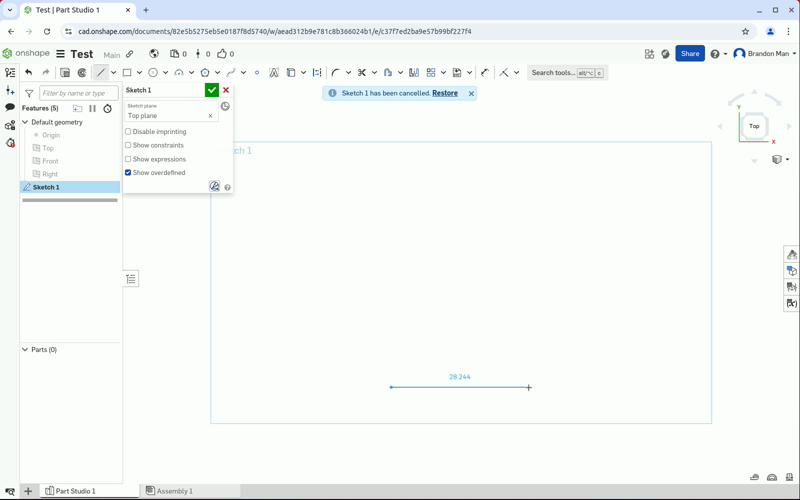
click(528, 387)
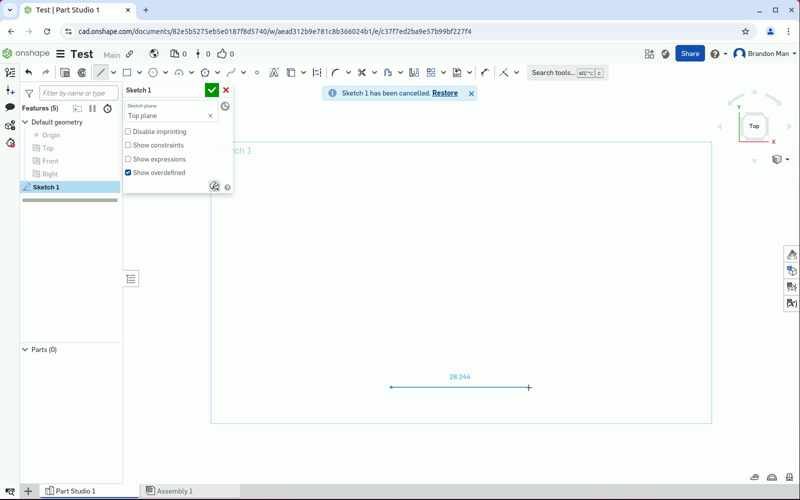
key_up(shift)
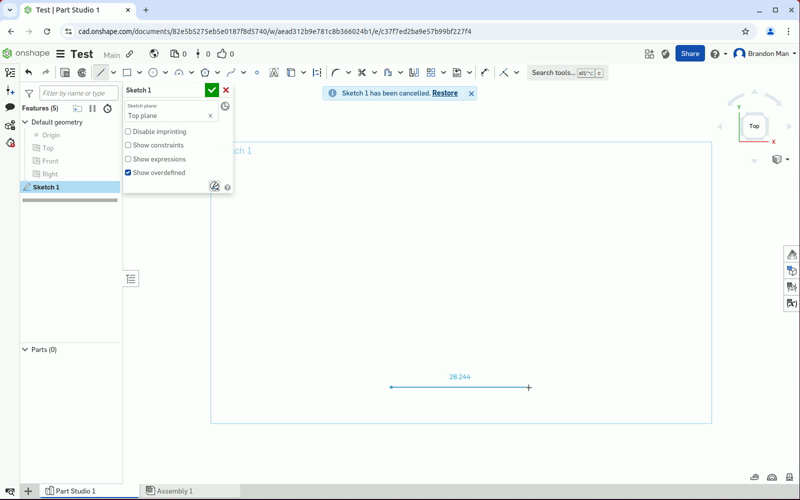
key_down(shift)
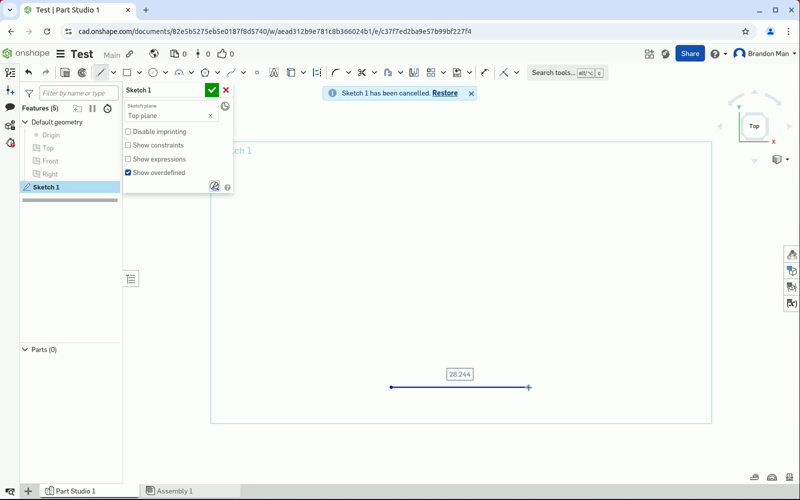
mouse_move(528, 180)
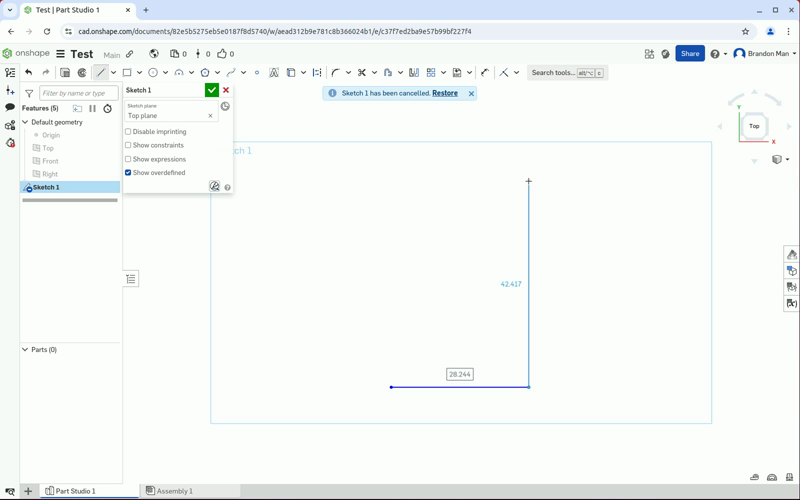
click(528, 180)
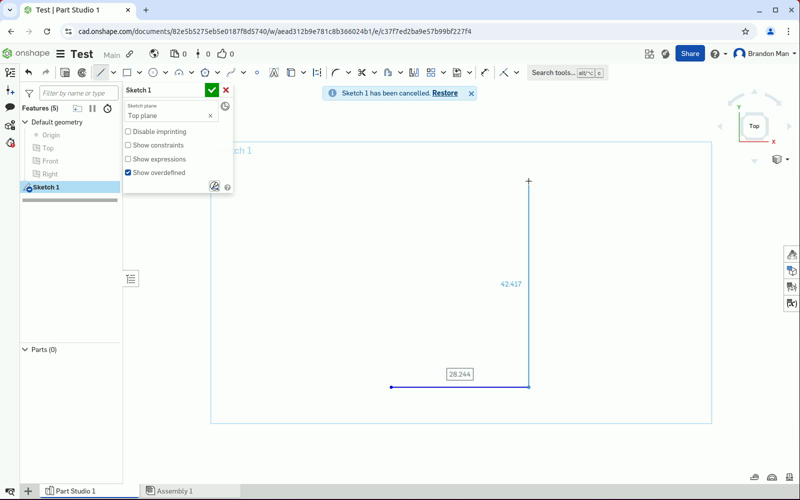
key_up(shift)
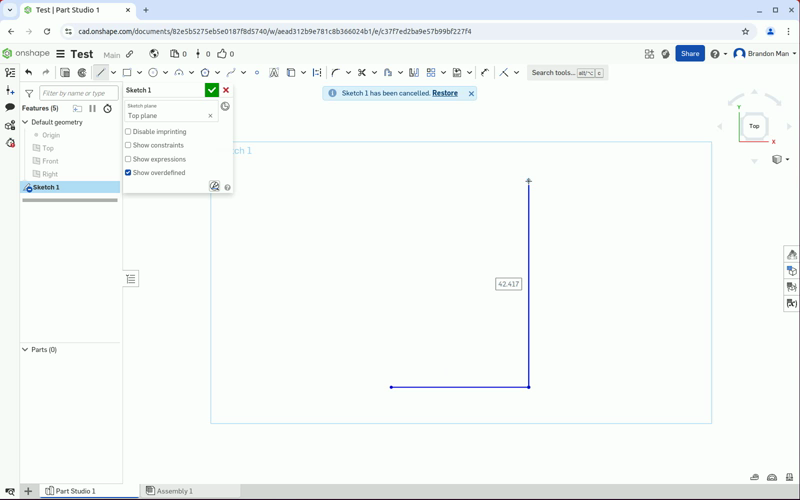
key_down(shift)
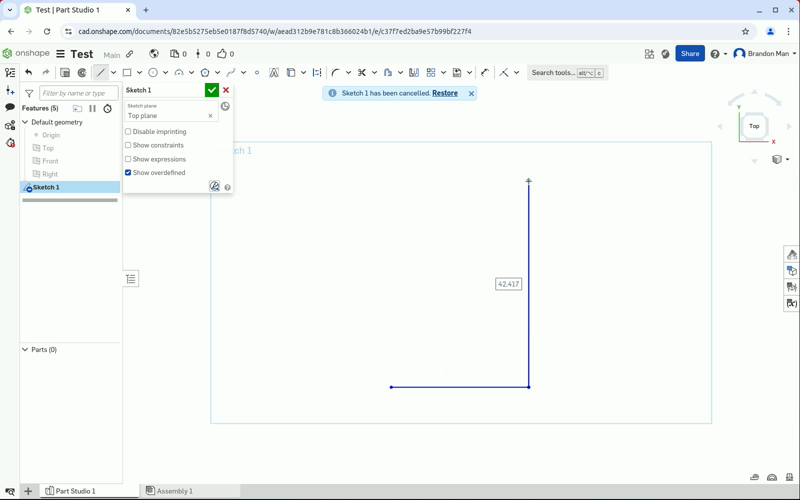
mouse_move(391, 180)
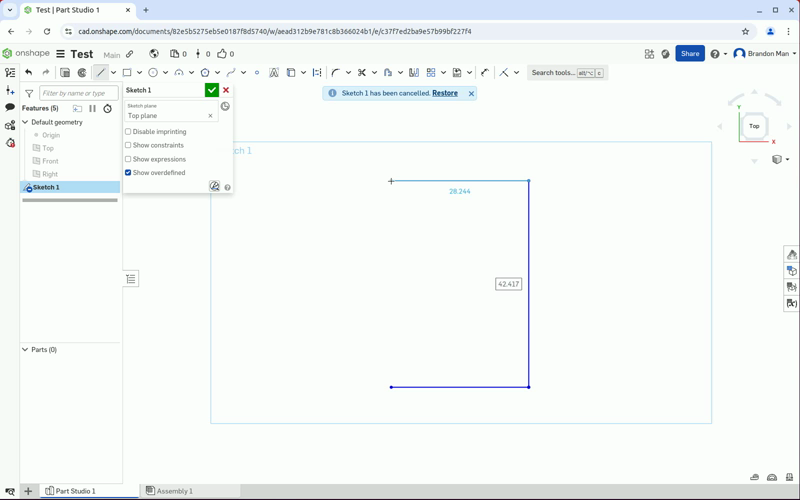
click(391, 180)
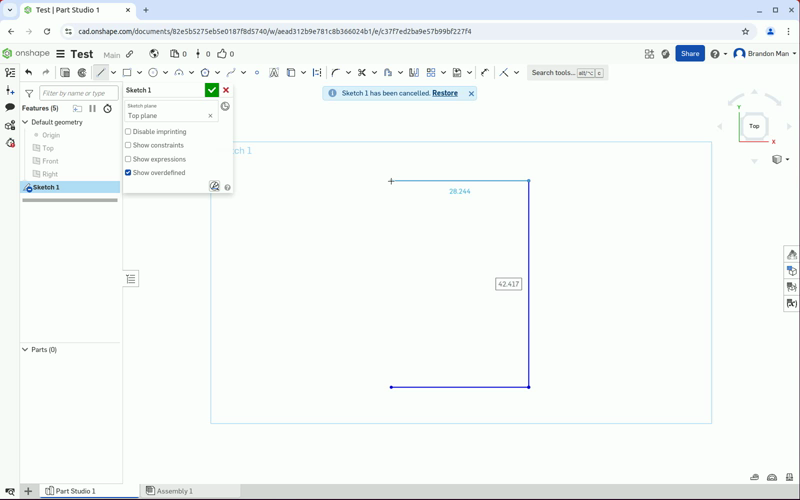
key_up(shift)
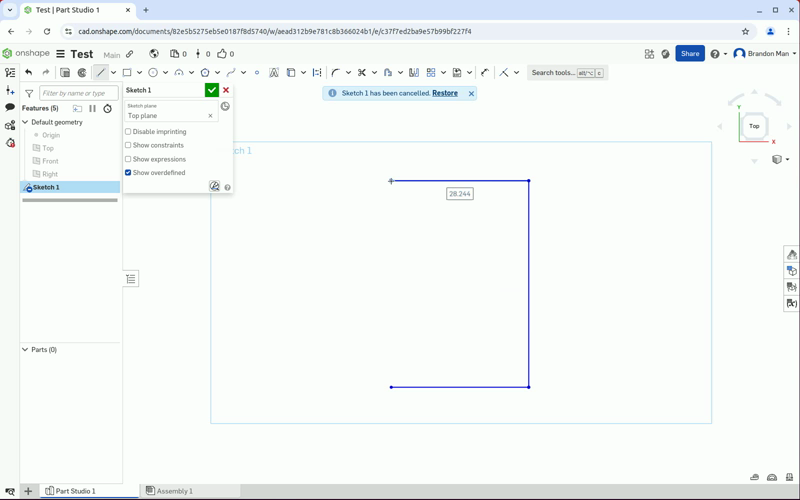
key_down(shift)
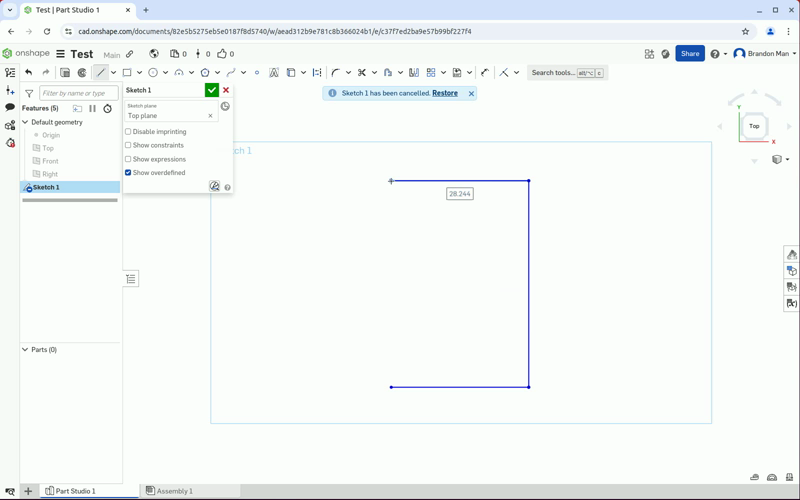
mouse_move(391, 387)
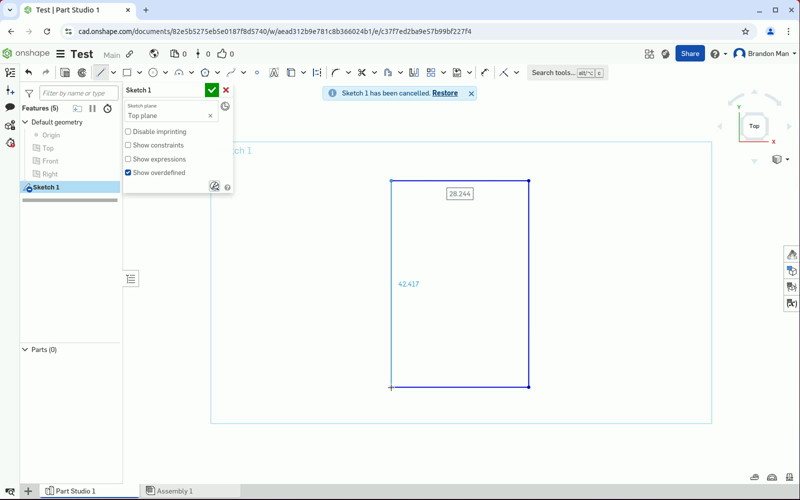
key_up(shift)
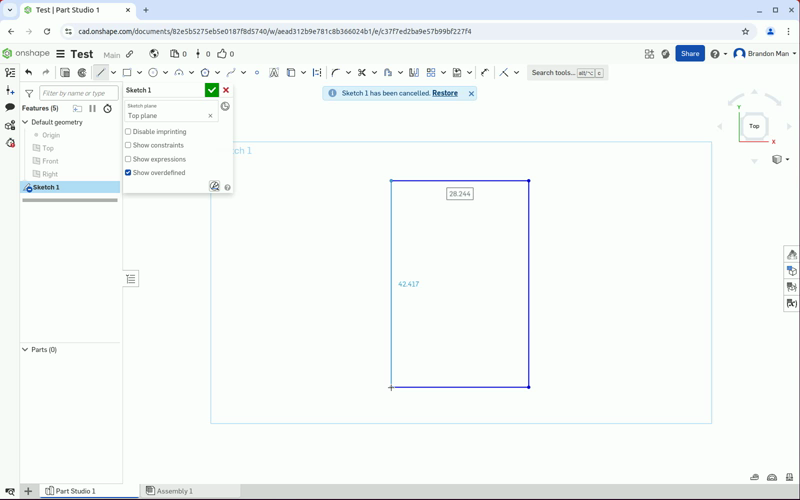
click(391, 387)
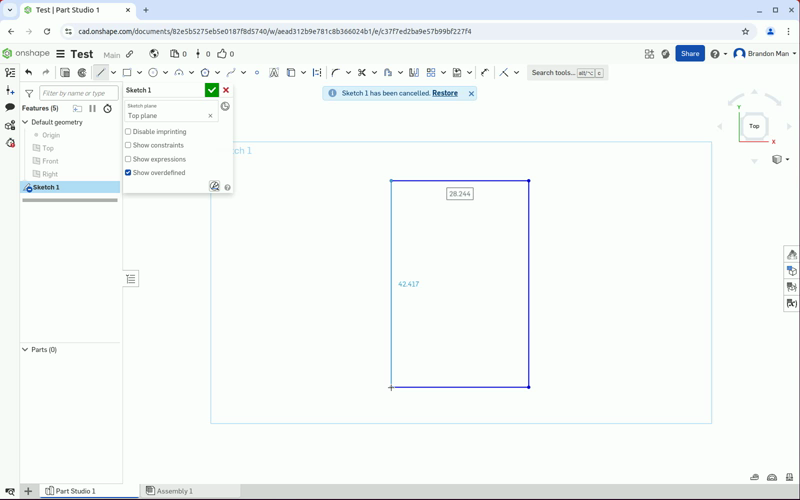
key(esc)
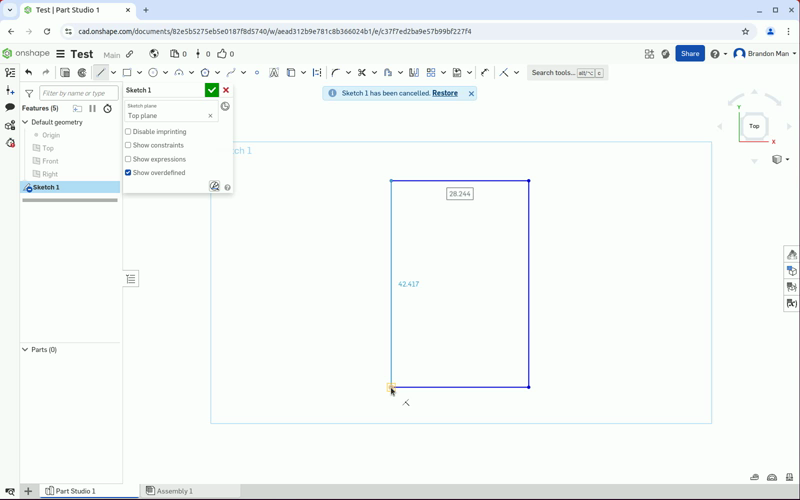
mouse_move(459, 314)
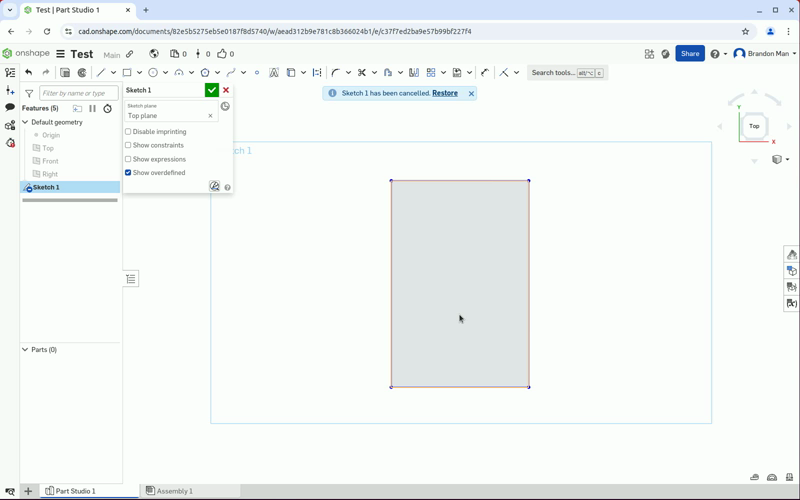
click(459, 314)
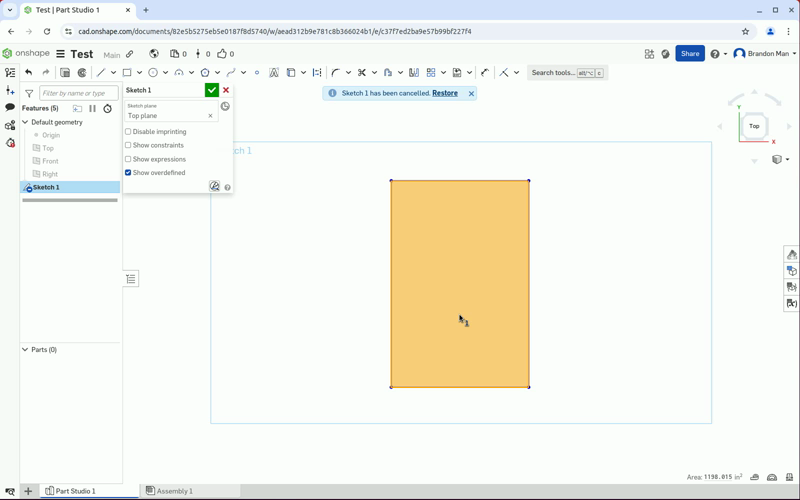
mouse_move(73, 352)
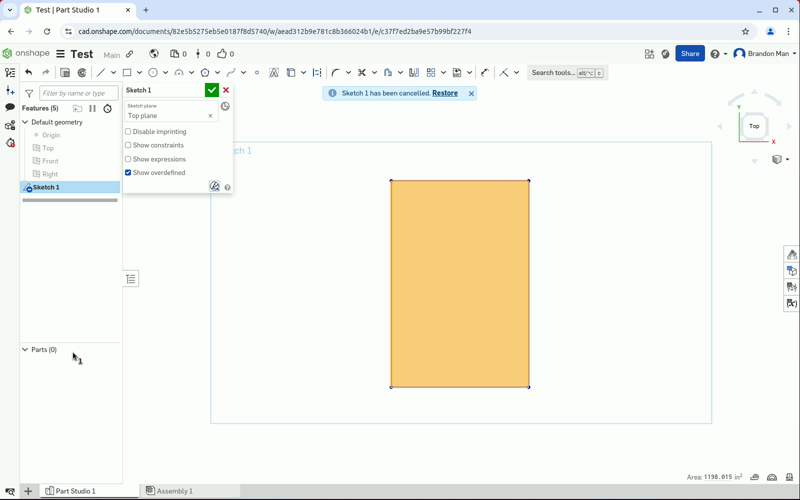
key(shift+y)
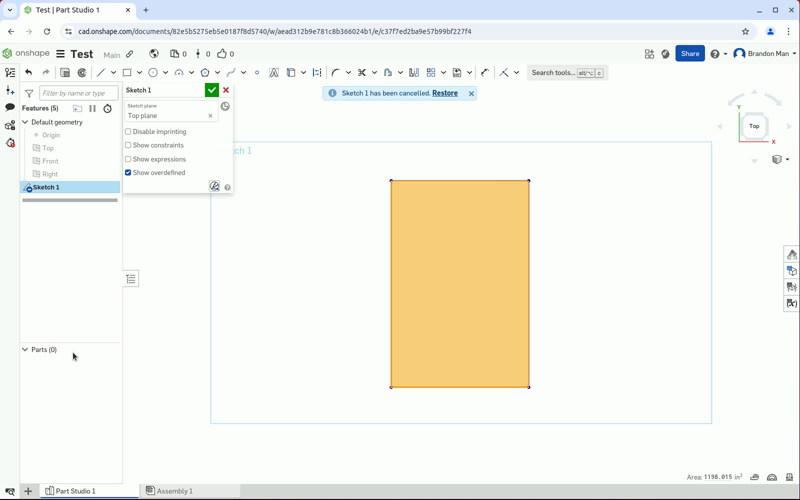
key(shift+e)
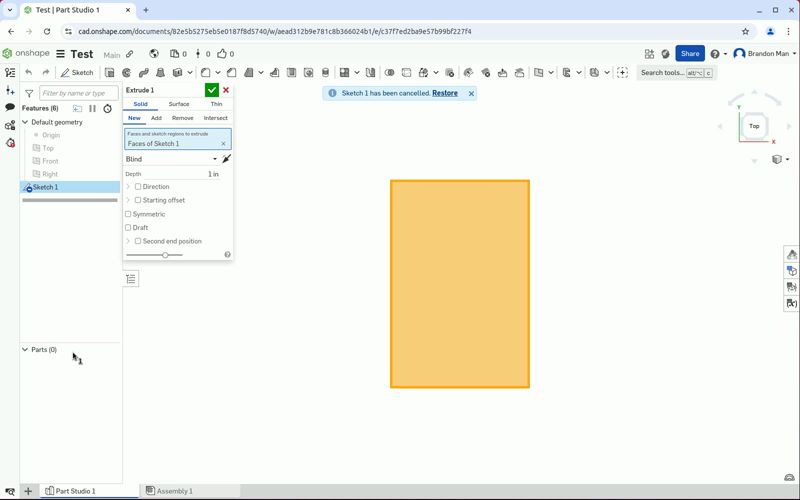
mouse_move(143, 106)
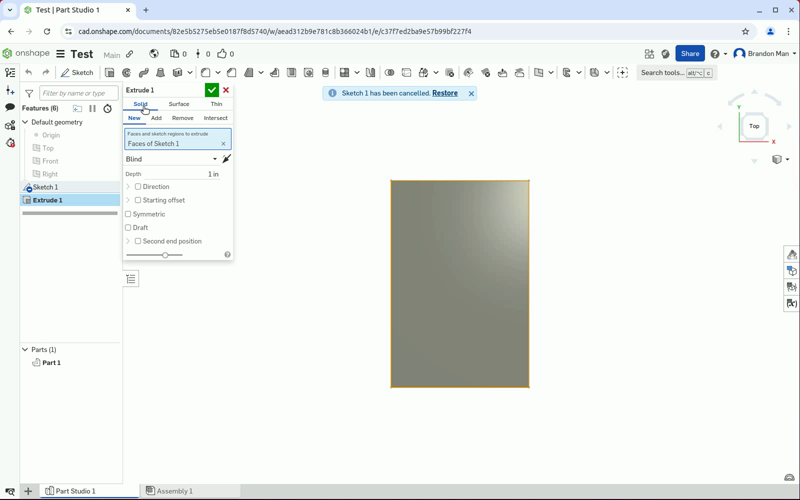
click(143, 106)
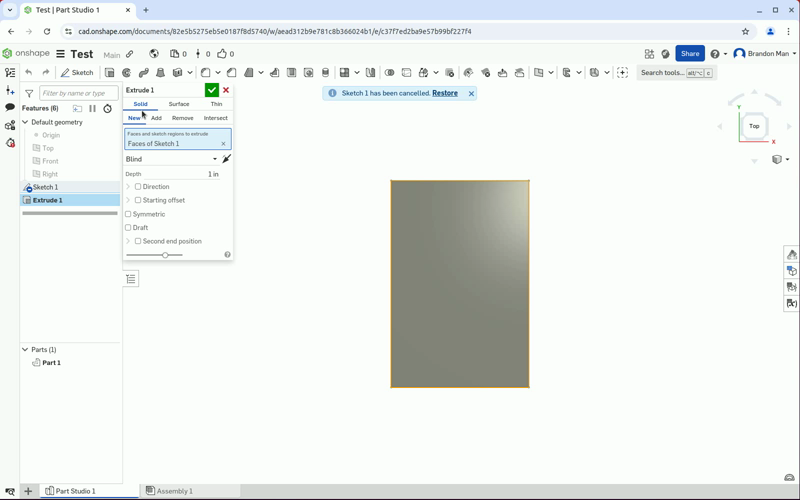
mouse_move(137, 120)
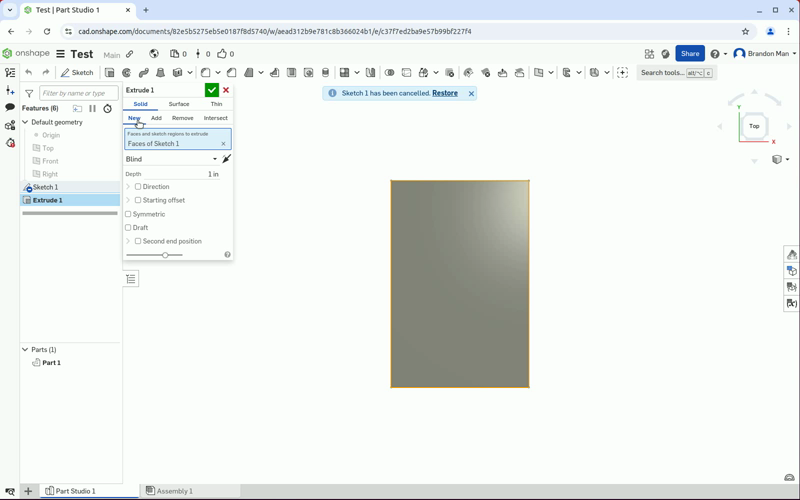
click(137, 120)
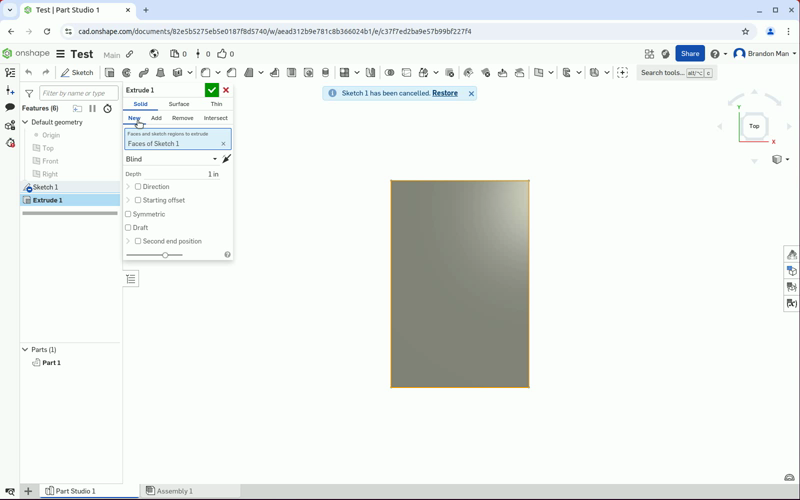
key(tab, 4)
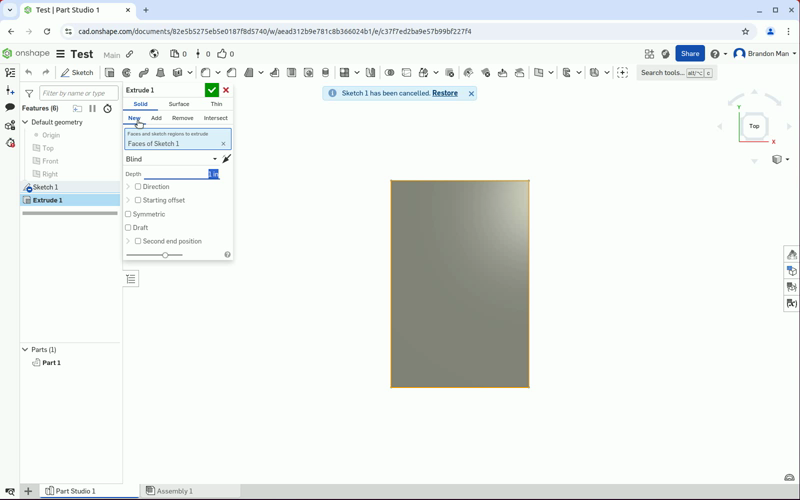
text(23.108)
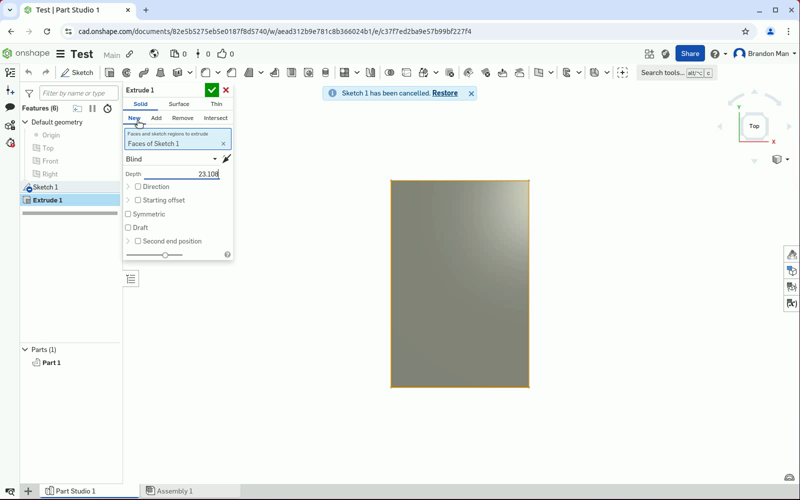
key(enter)
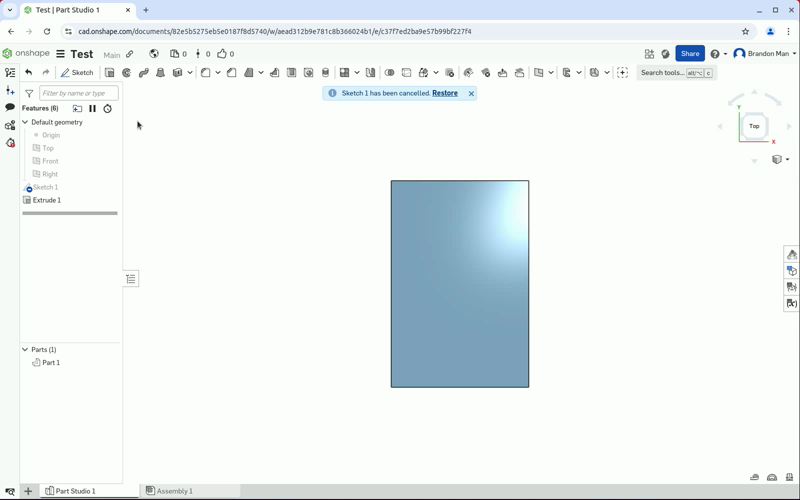
key(shift+h)
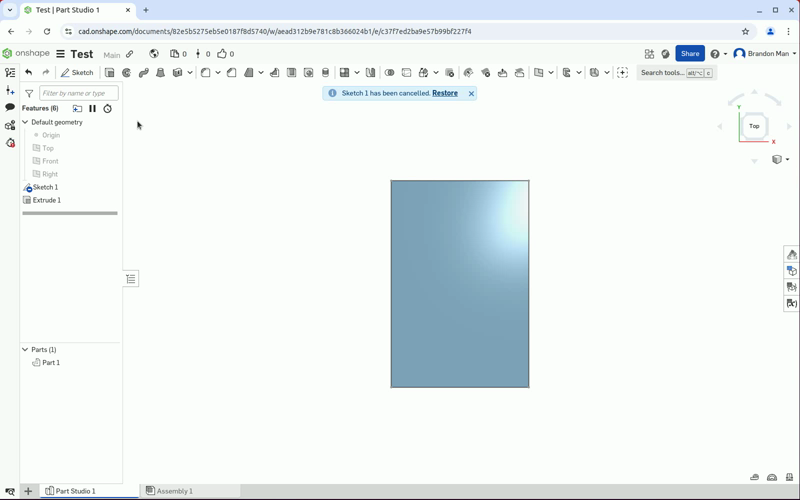
key(shift+h)
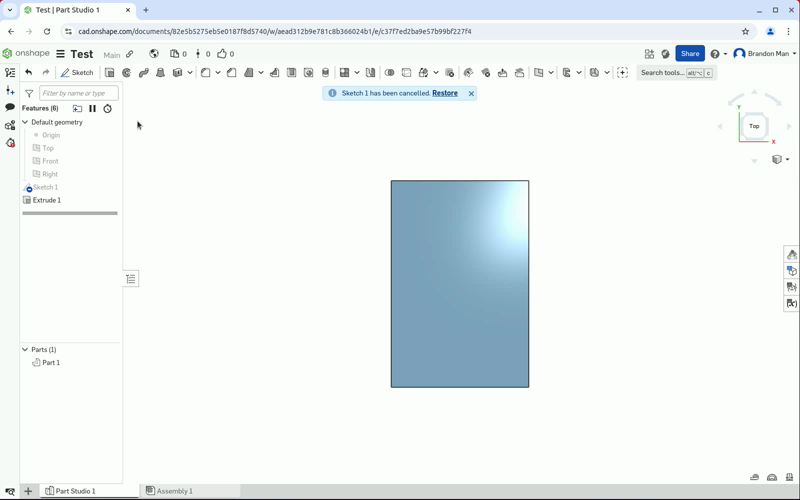
mouse_move(73, 189)
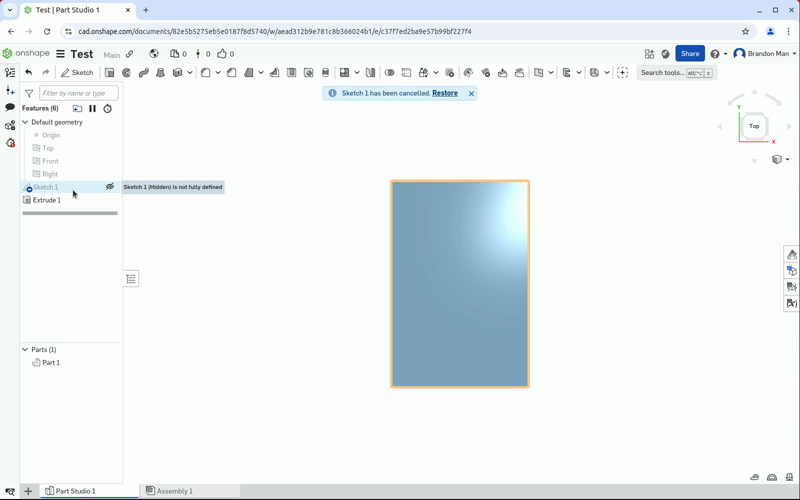
click(73, 189)
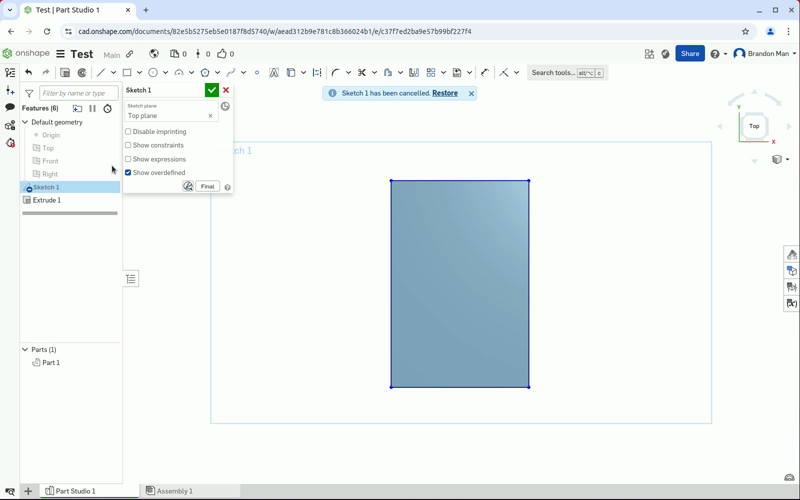
mouse_move(229, 92)
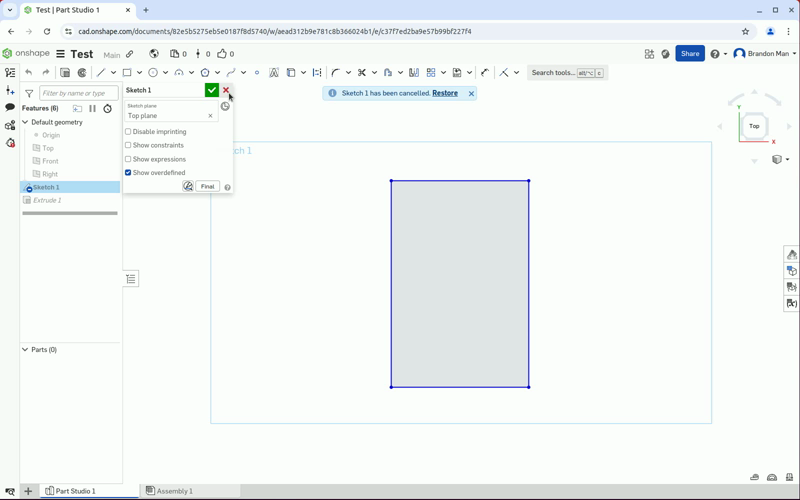
click(229, 92)
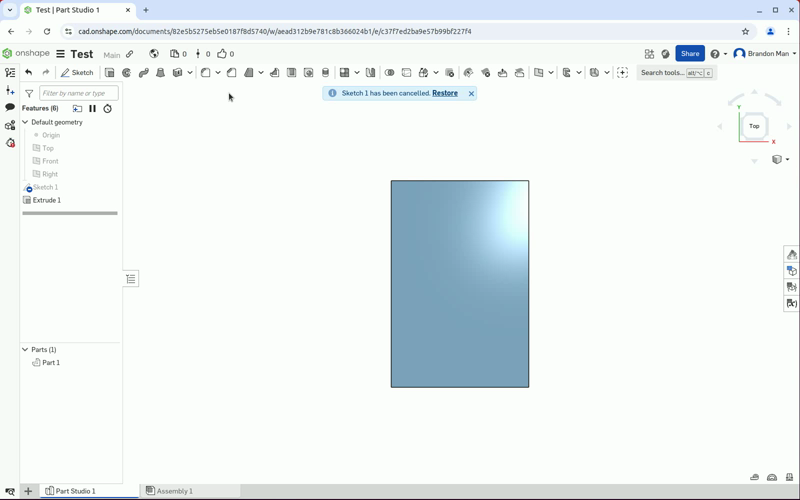
mouse_move(541, 75)
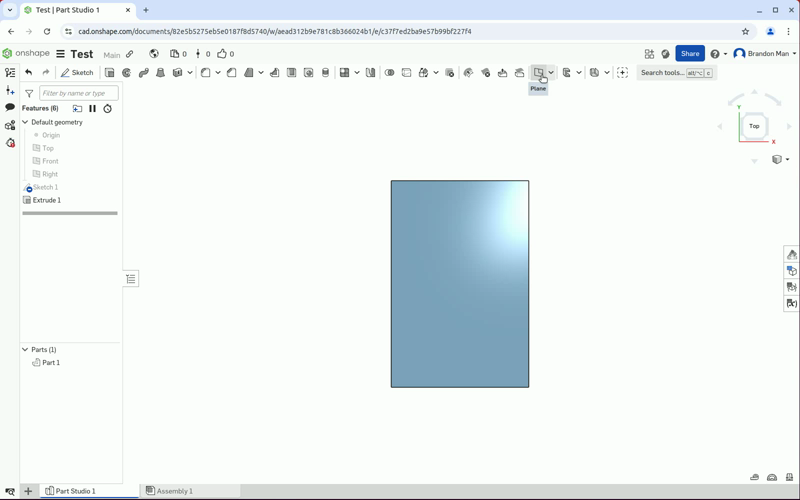
click(541, 75)
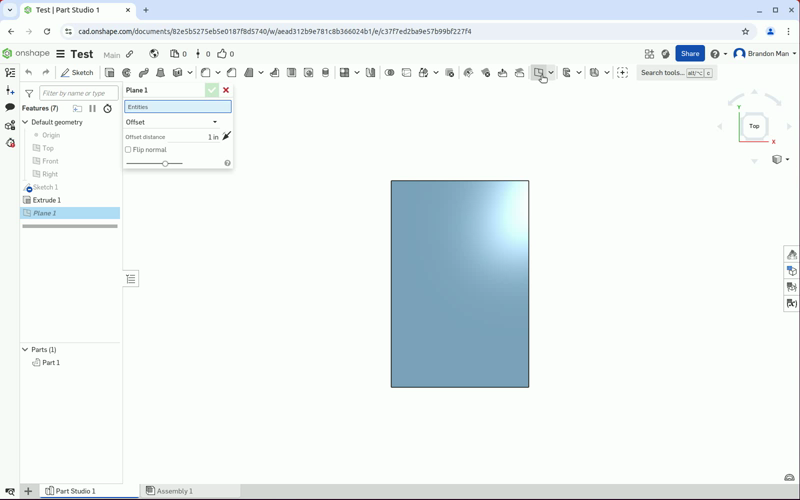
mouse_move(73, 150)
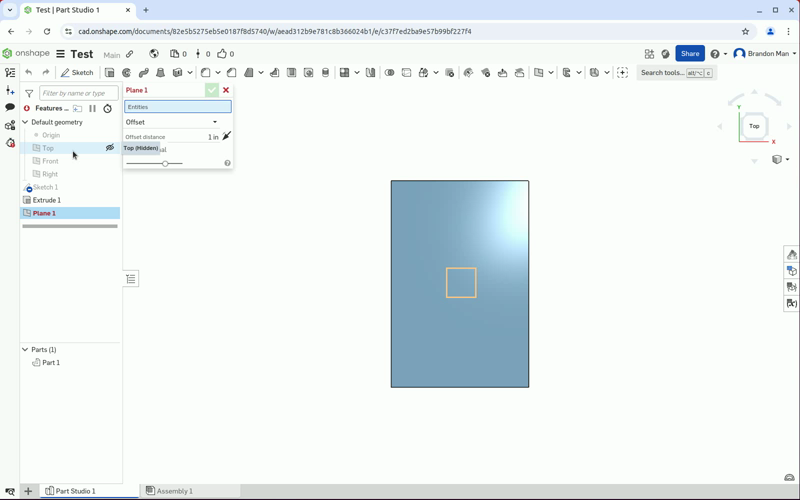
click(73, 150)
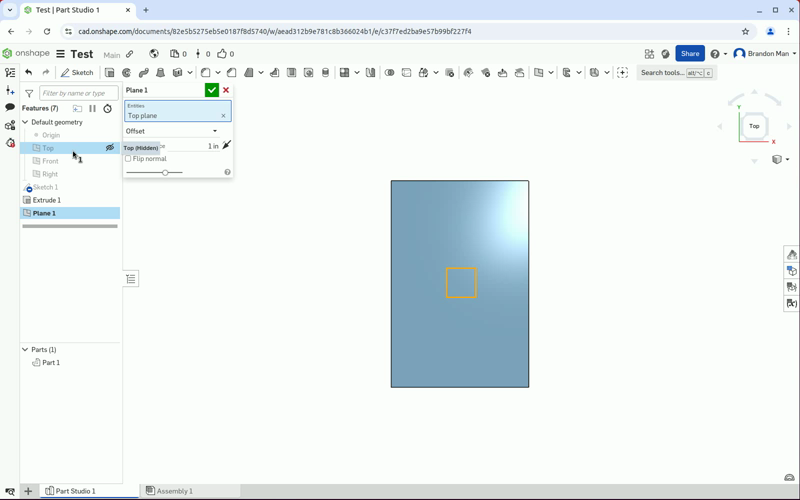
key(tab, 2)
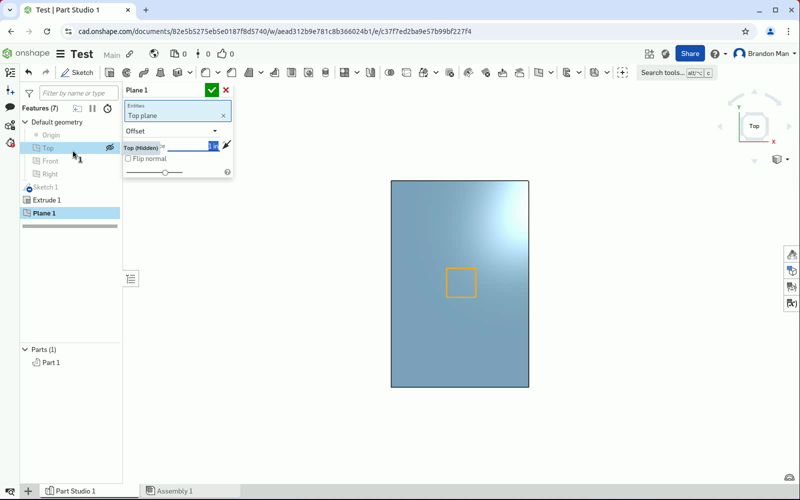
text(23.108)
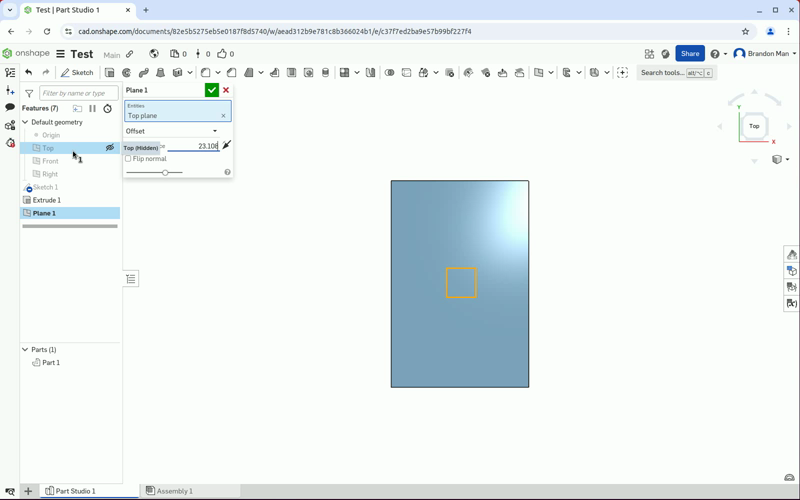
key(enter, 2)
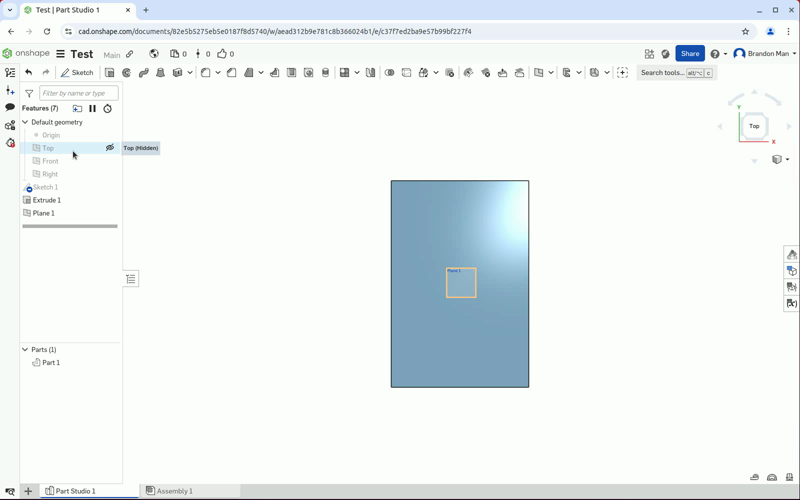
key(shift+s)
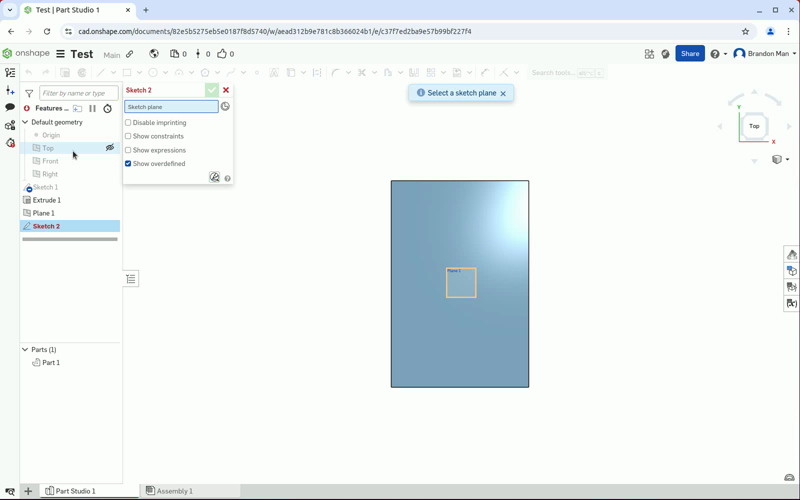
mouse_move(73, 215)
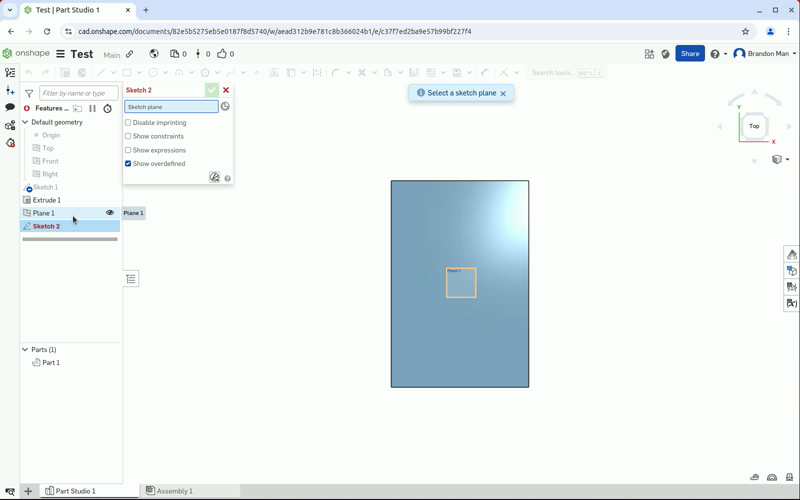
click(73, 215)
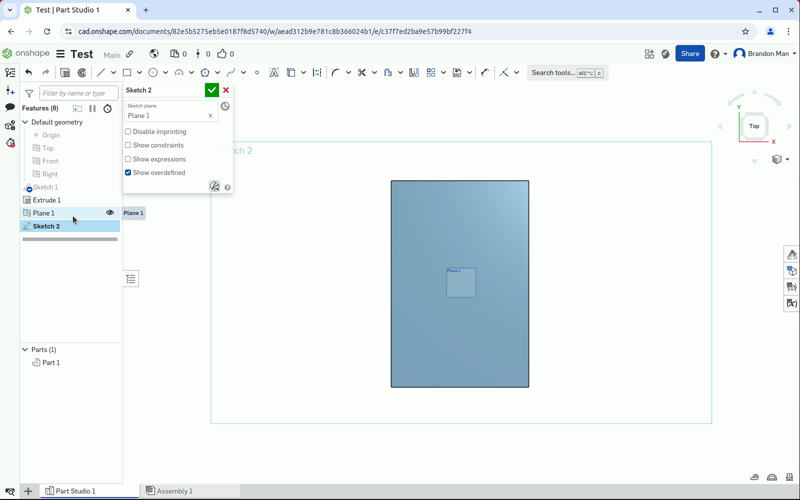
mouse_move(73, 352)
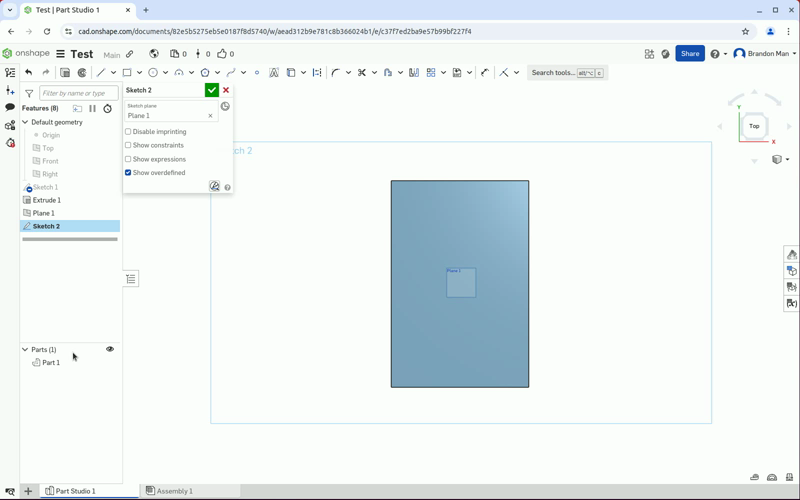
key(y)
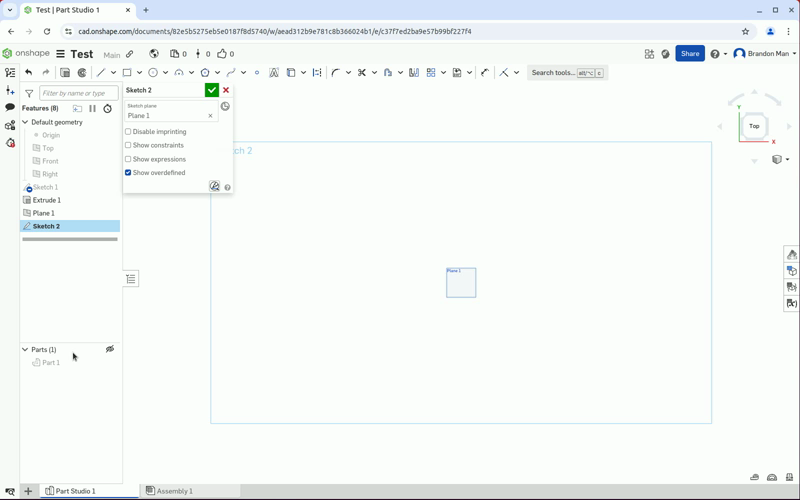
key(l)
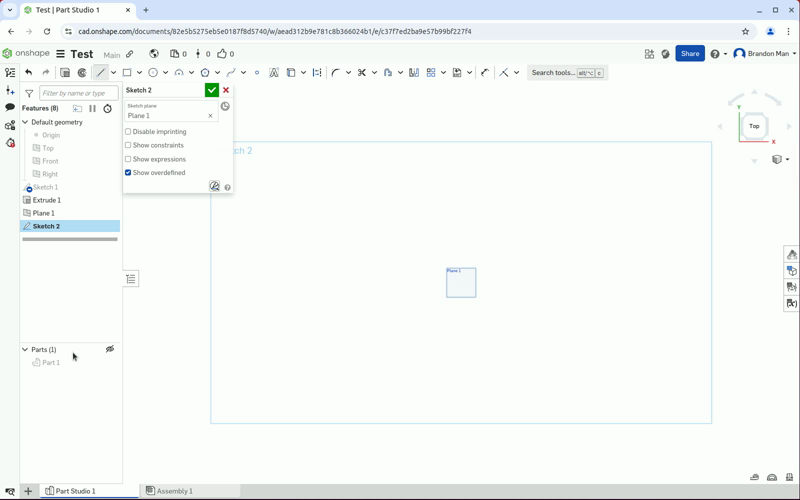
key_down(shift)
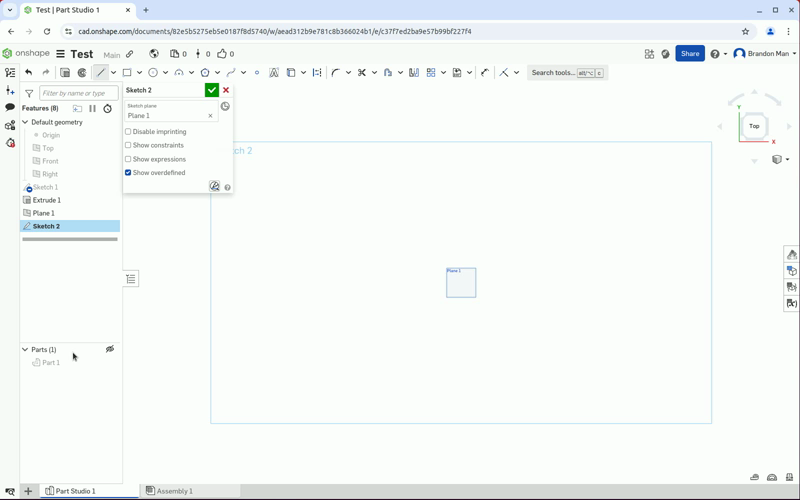
mouse_move(397, 381)
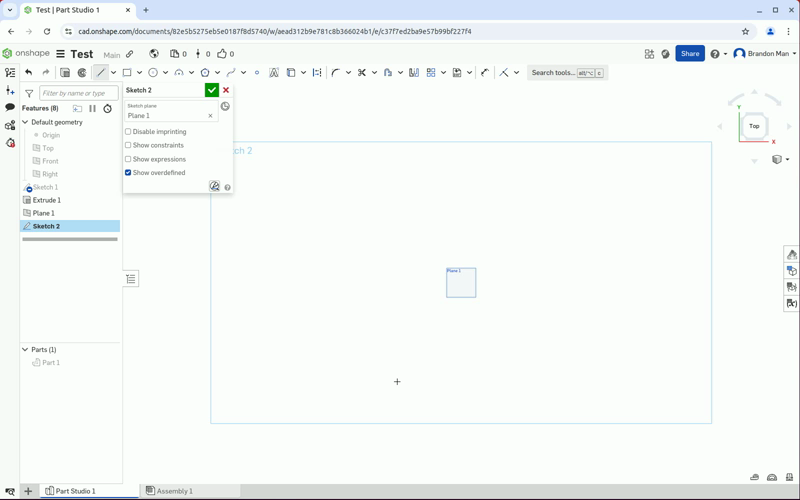
click(397, 381)
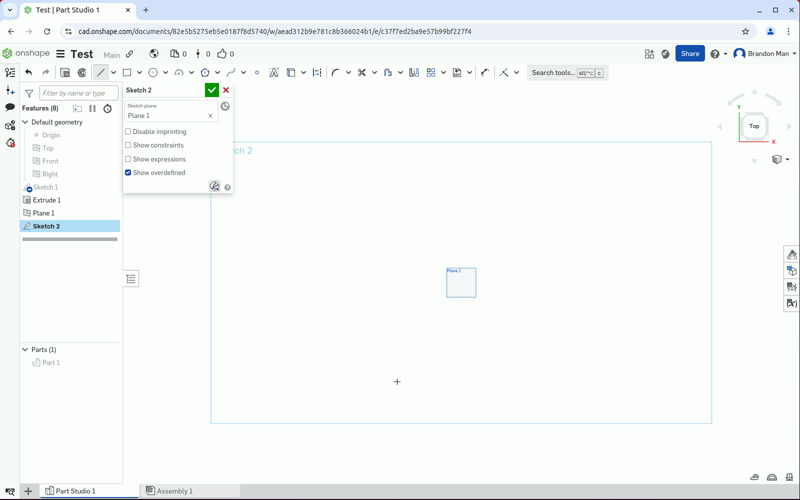
key_up(shift)
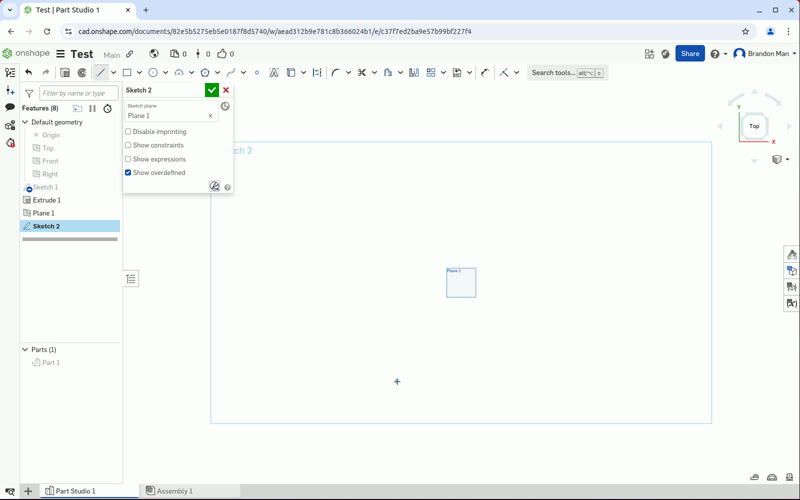
key_down(shift)
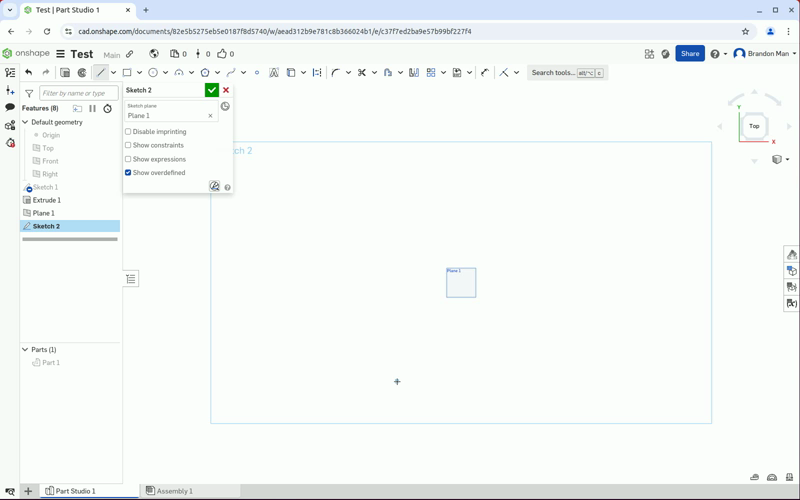
mouse_move(522, 381)
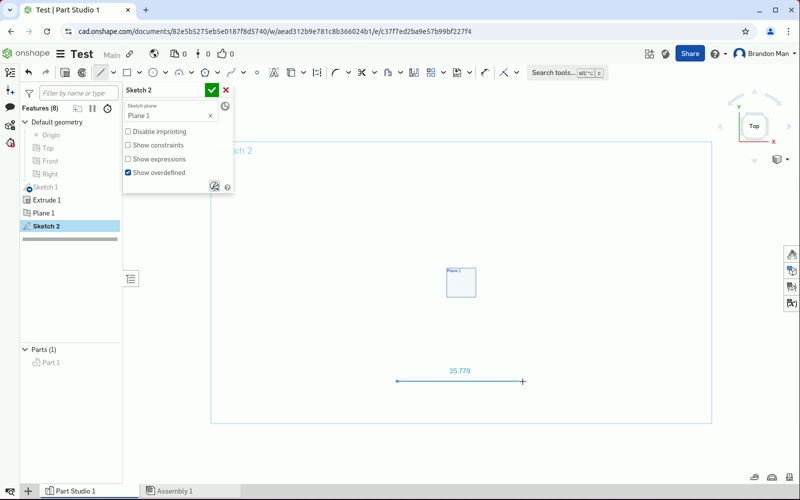
click(522, 381)
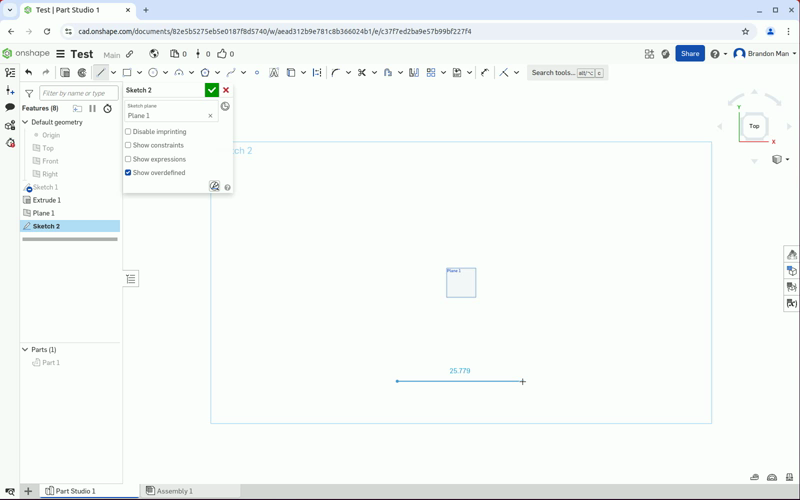
key_up(shift)
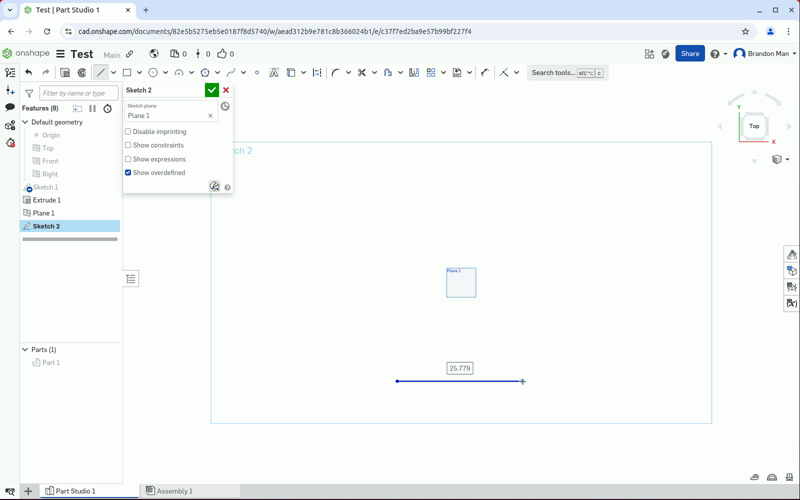
key_down(shift)
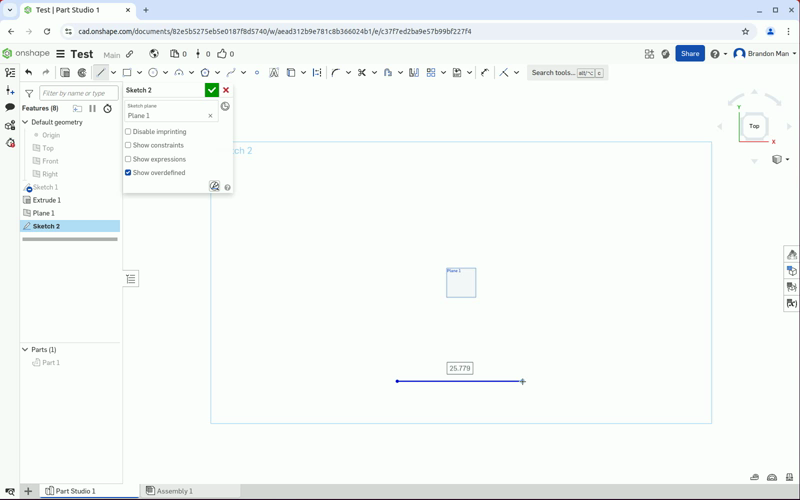
mouse_move(522, 186)
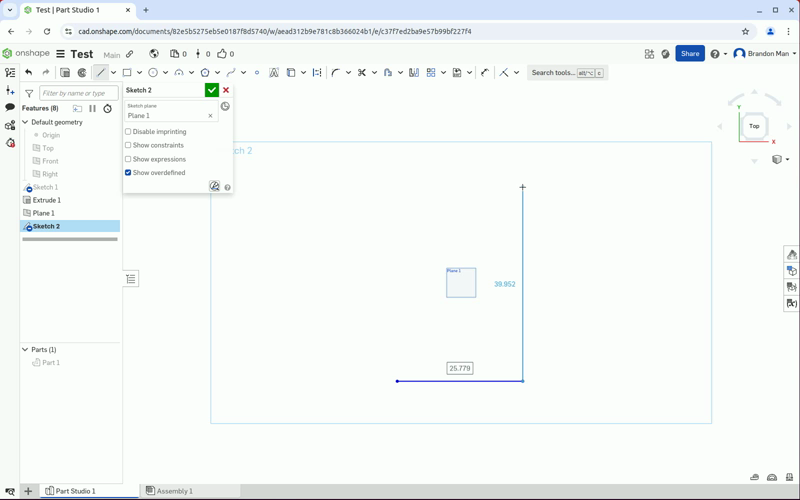
click(522, 186)
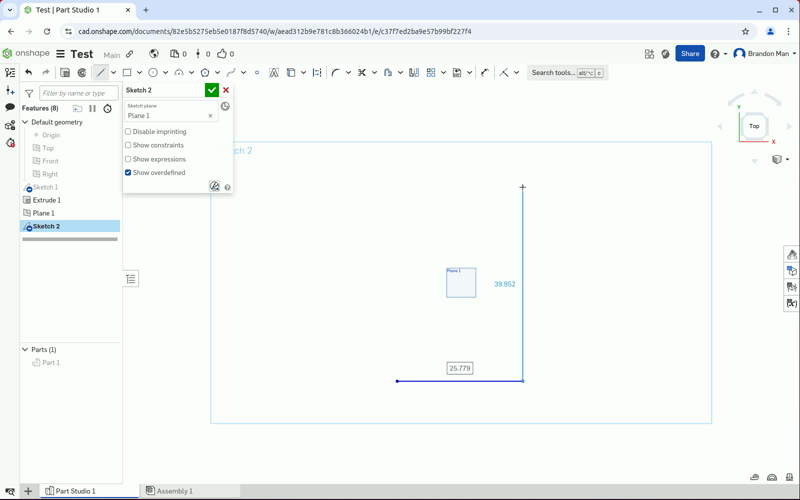
key_up(shift)
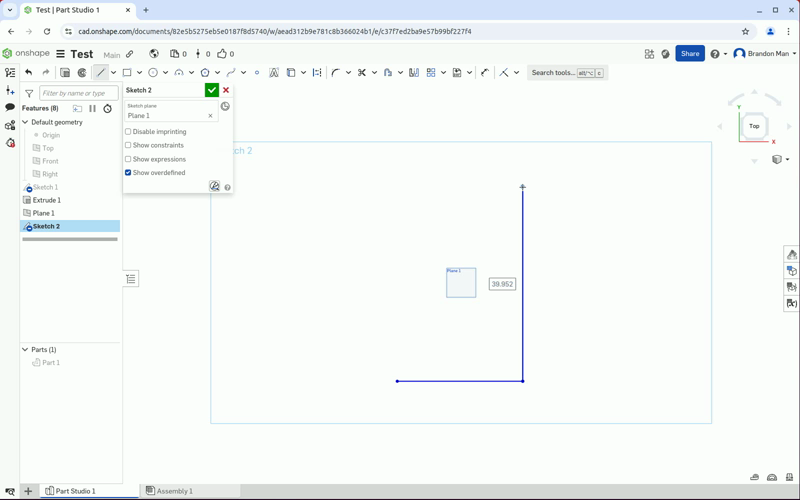
key_down(shift)
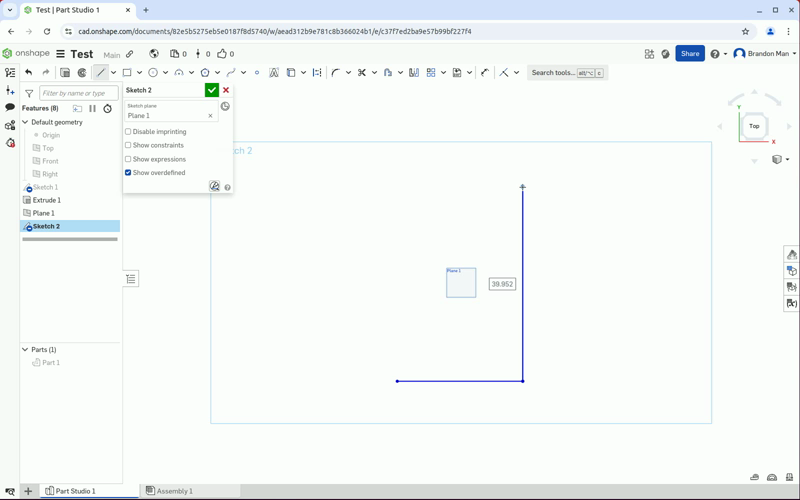
mouse_move(397, 186)
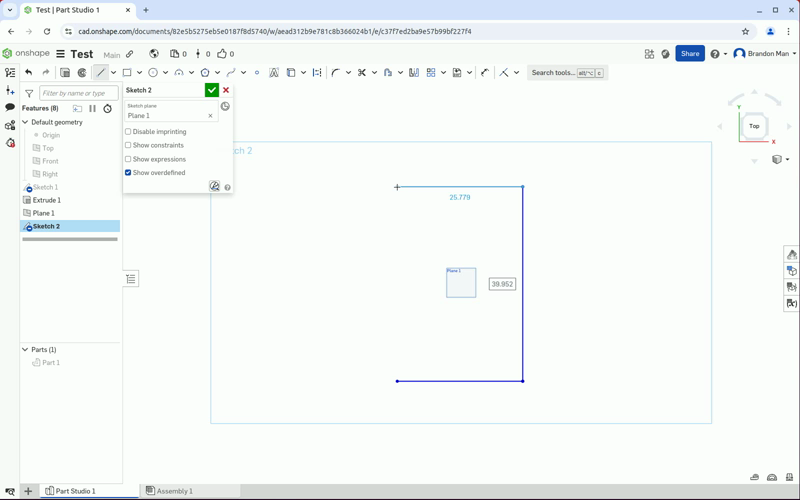
click(397, 186)
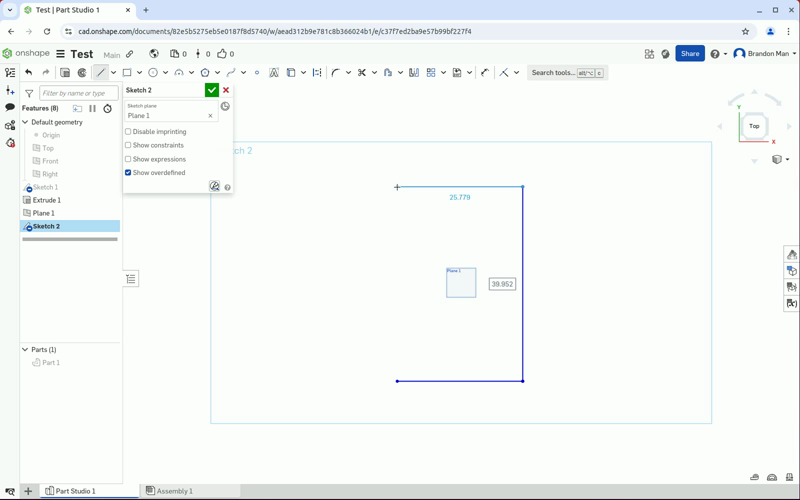
key_up(shift)
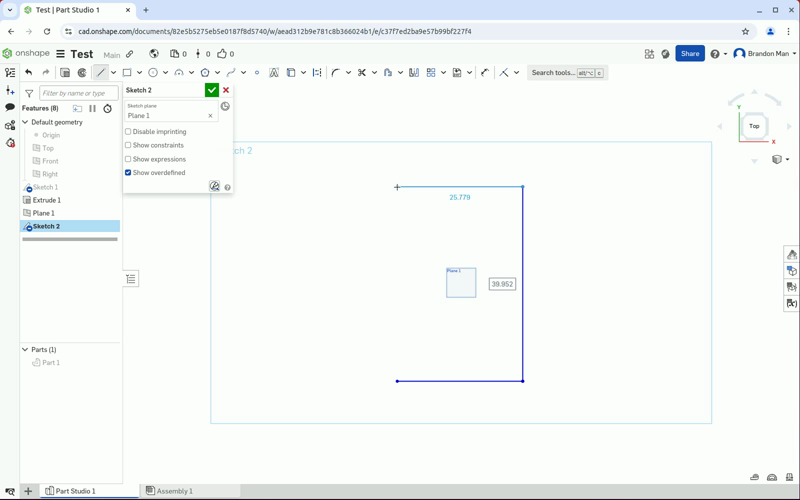
key_down(shift)
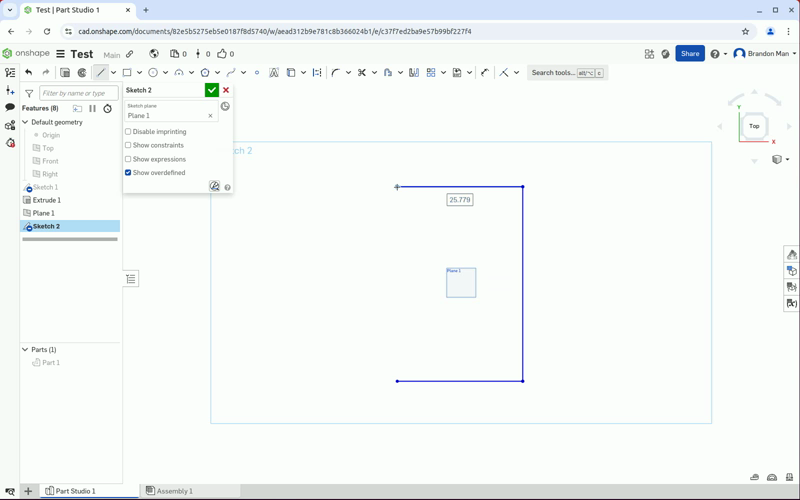
mouse_move(397, 381)
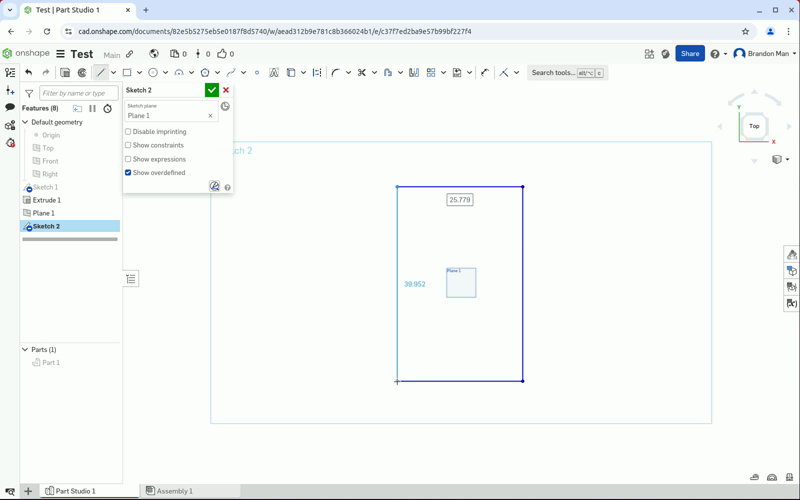
key_up(shift)
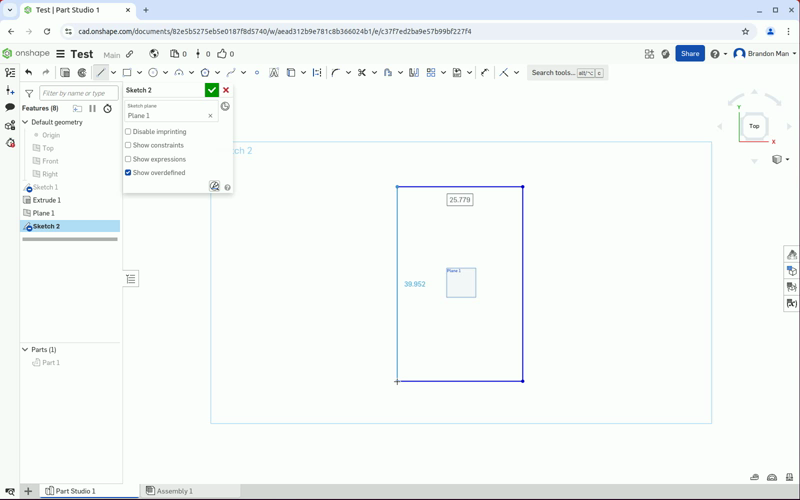
click(397, 381)
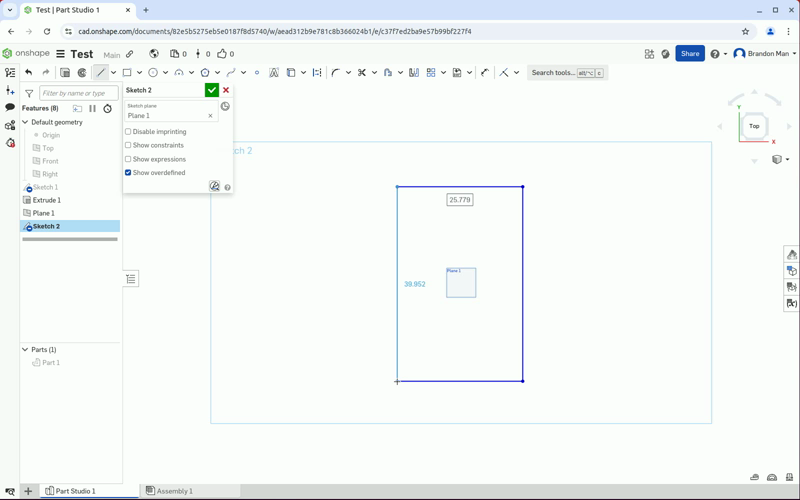
key(esc)
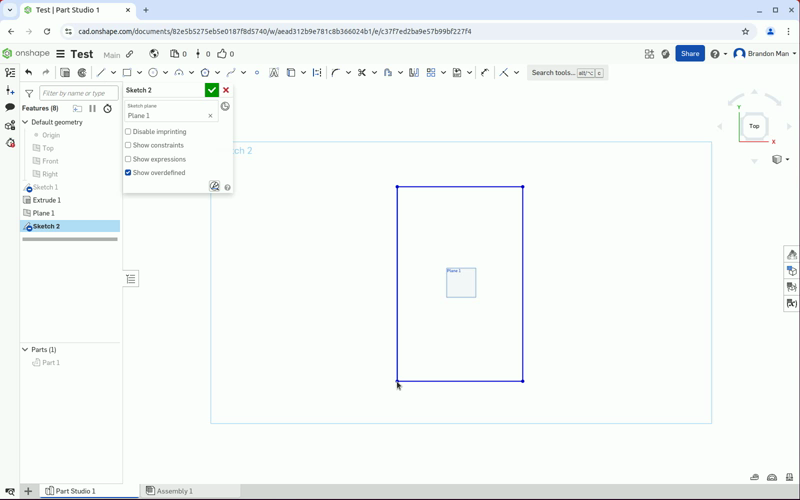
mouse_move(496, 272)
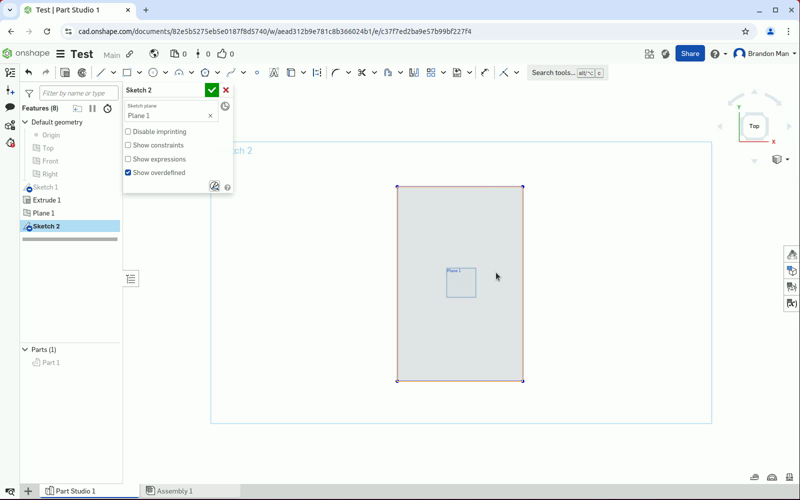
click(496, 272)
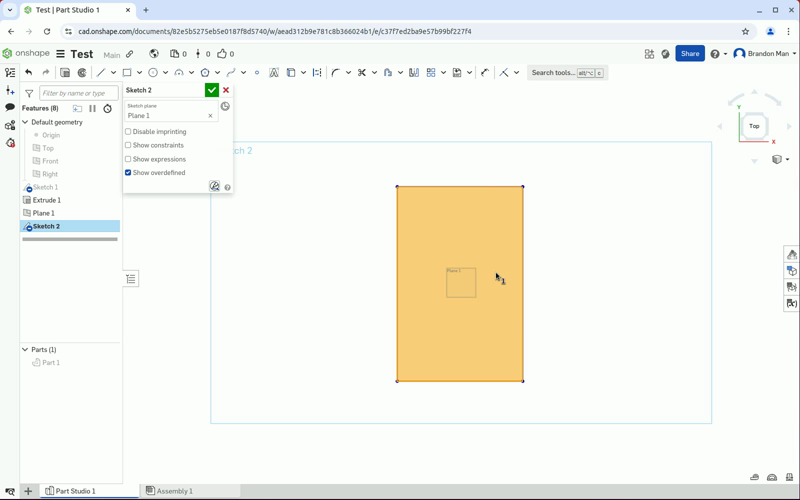
mouse_move(73, 352)
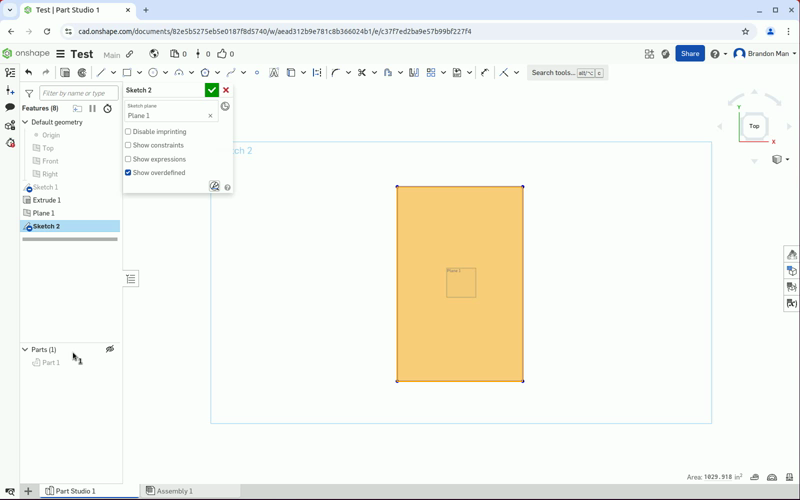
key(shift+y)
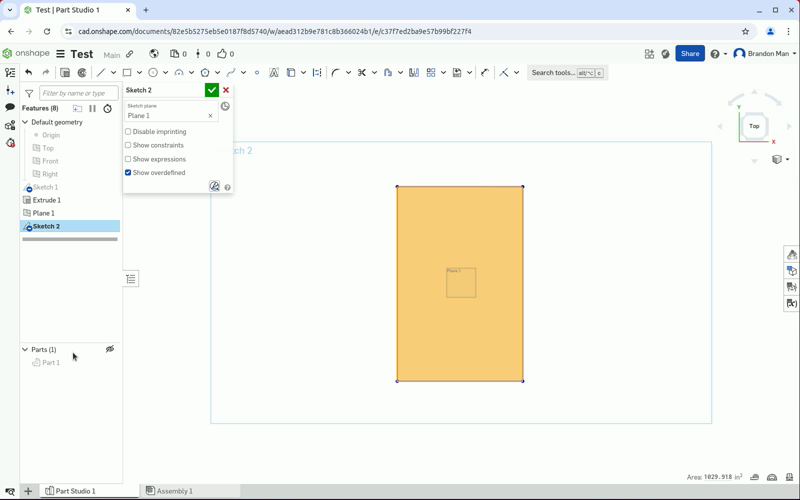
key(shift+e)
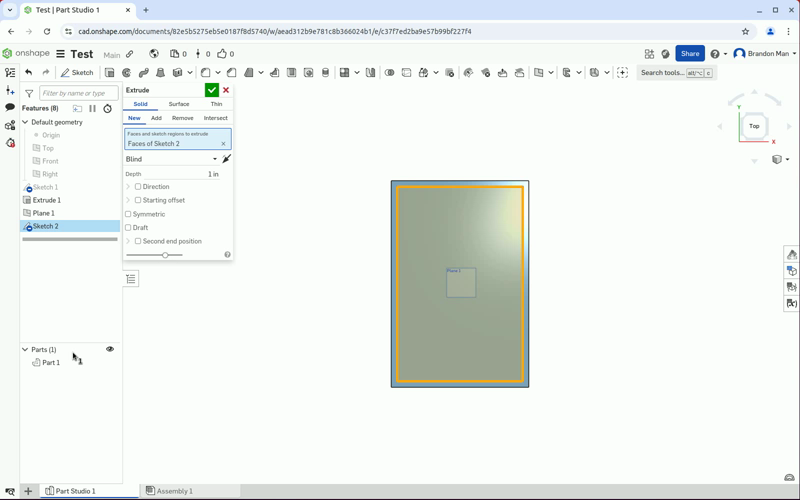
mouse_move(143, 106)
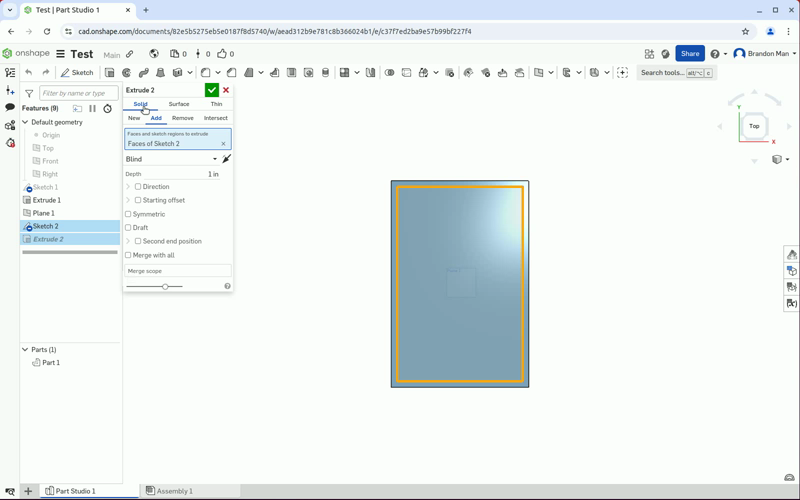
click(143, 106)
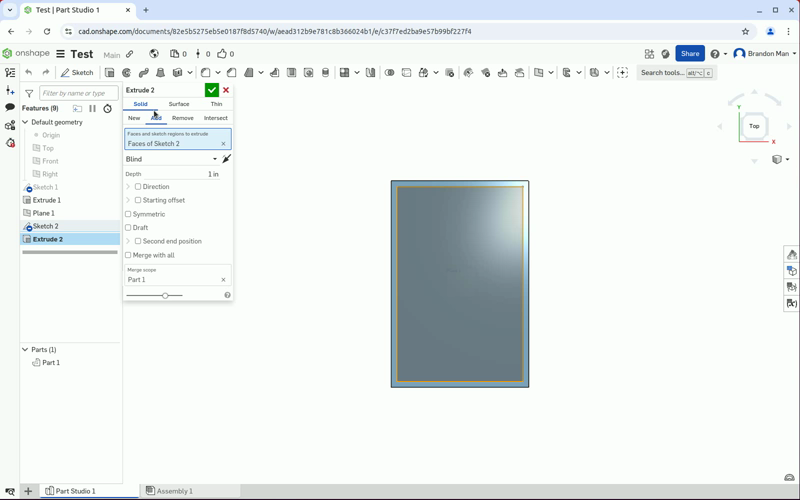
mouse_move(186, 120)
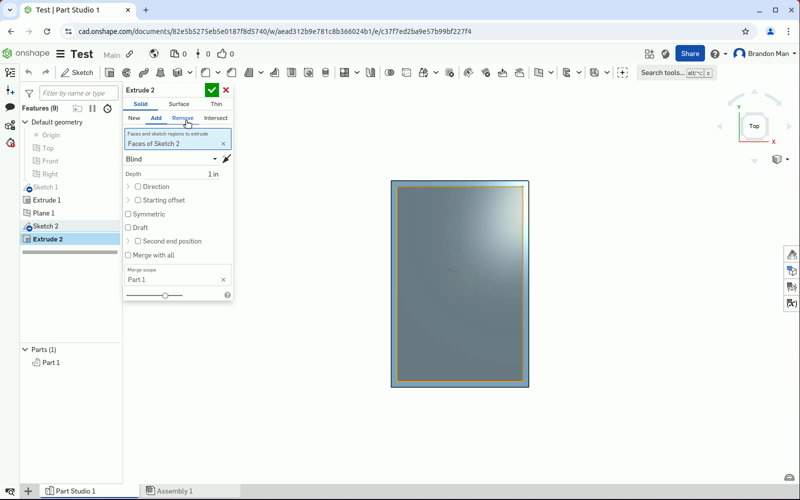
click(186, 120)
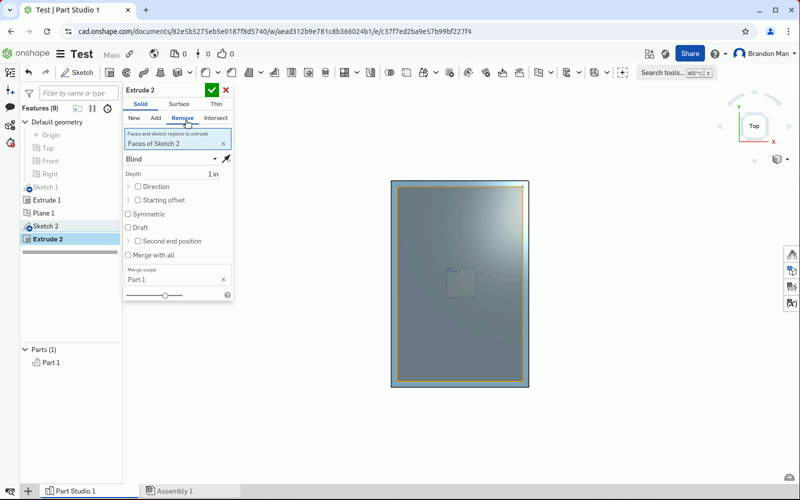
key(tab, 4)
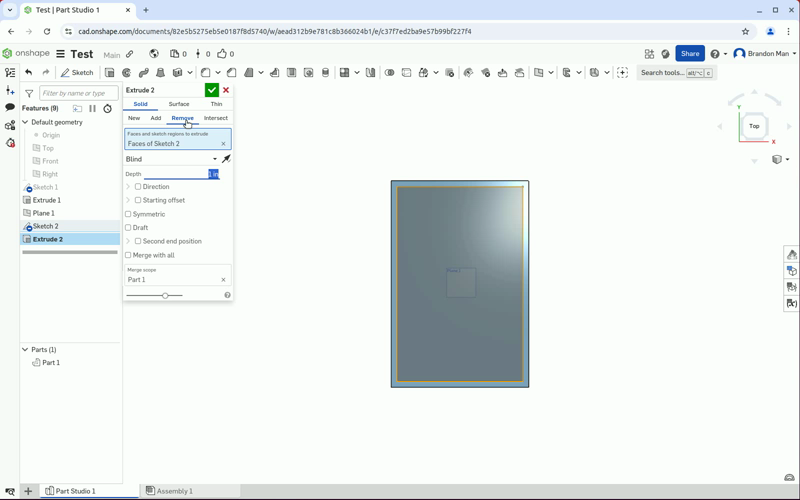
text(21.423)
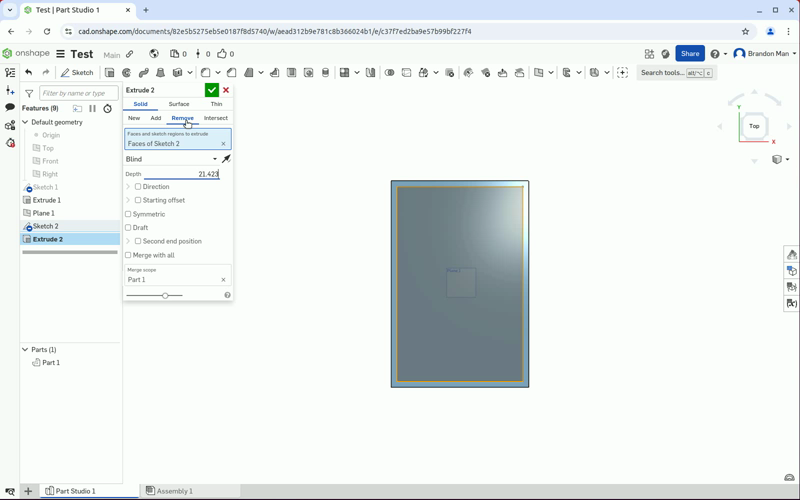
key(tab, 6)
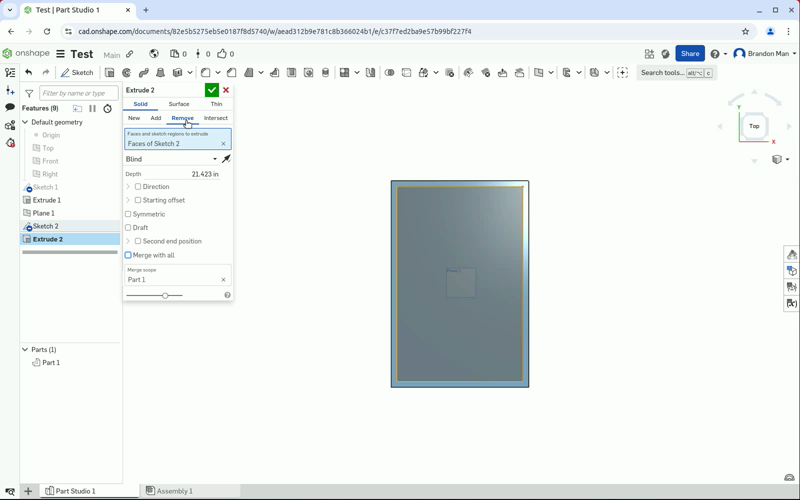
key(space)
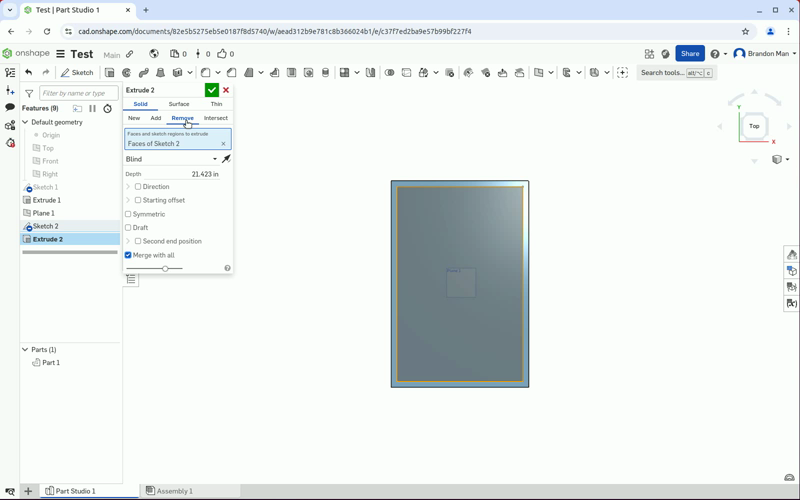
key(enter)
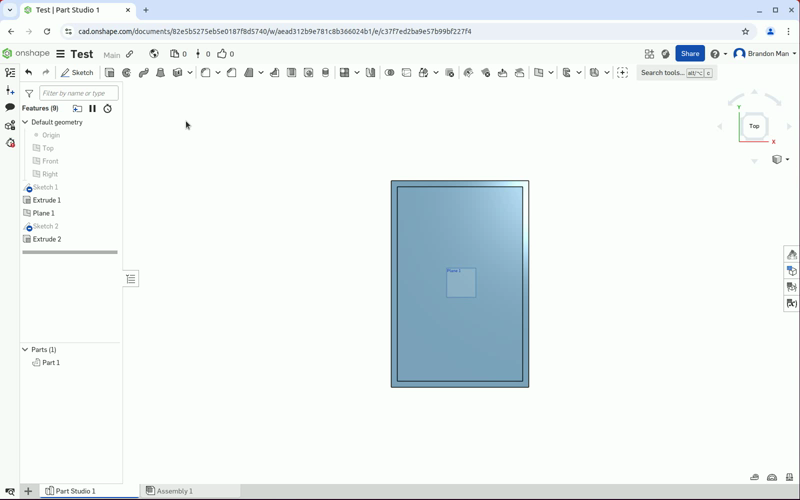
key(shift+h)
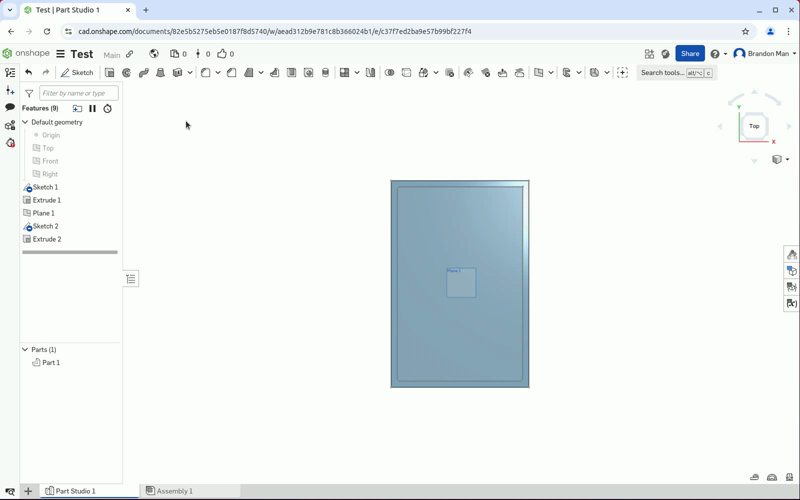
key(shift+h)
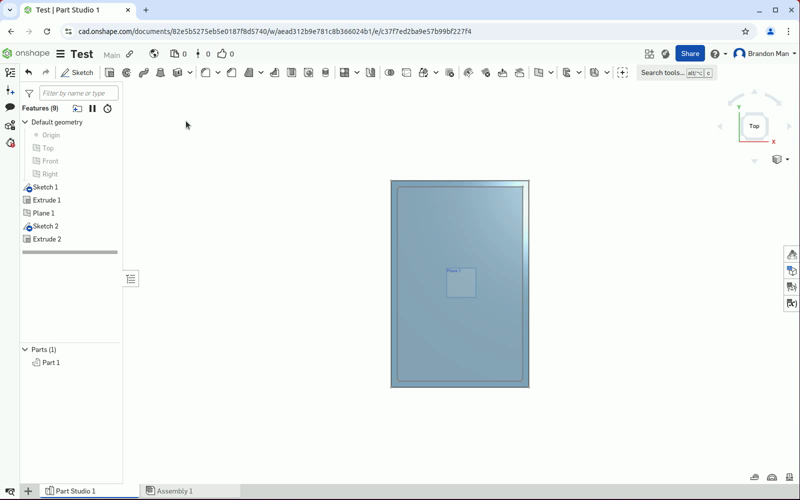
key(shift+7)
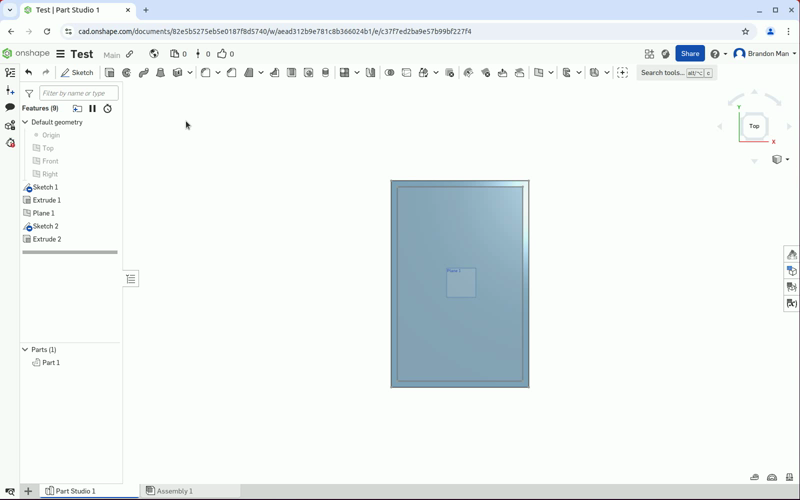
key(up, 3)
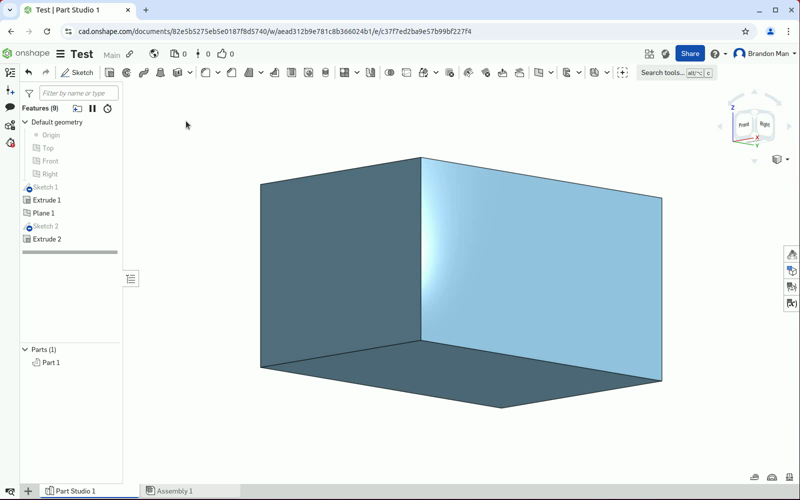
key(left, 3)
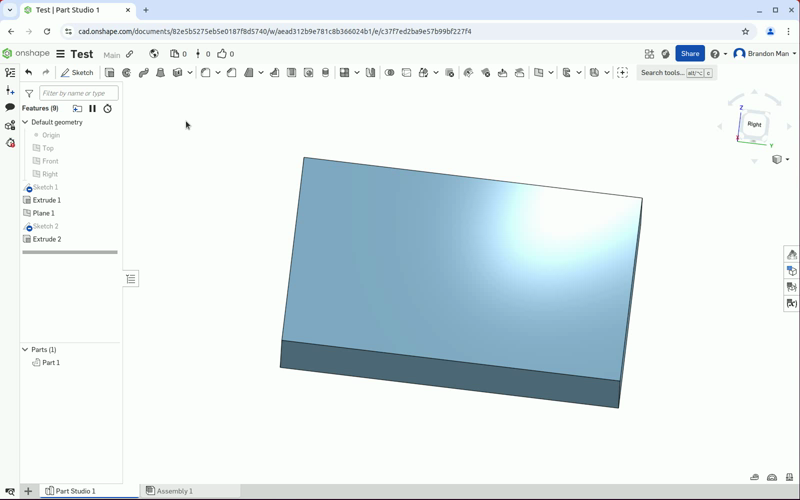
key(right, 3)
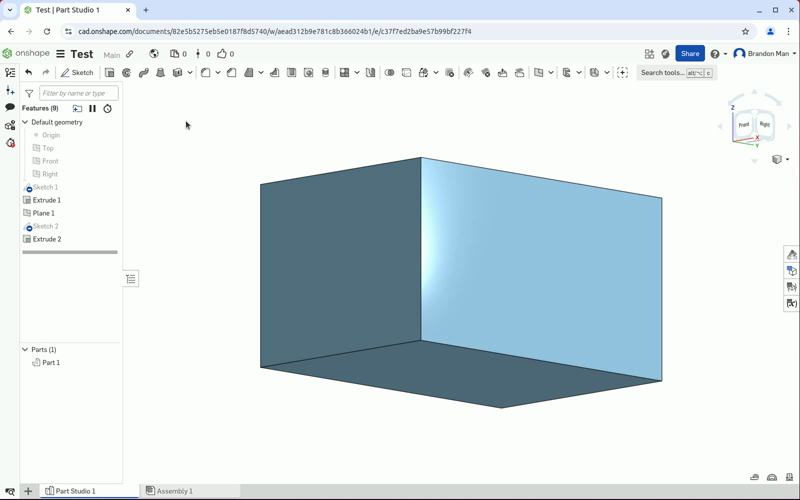
key(down, 3)
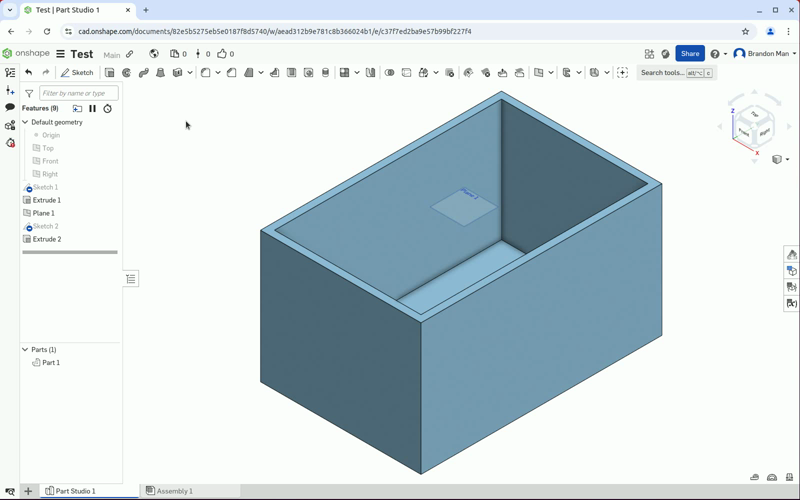
mouse_move(73, 189)
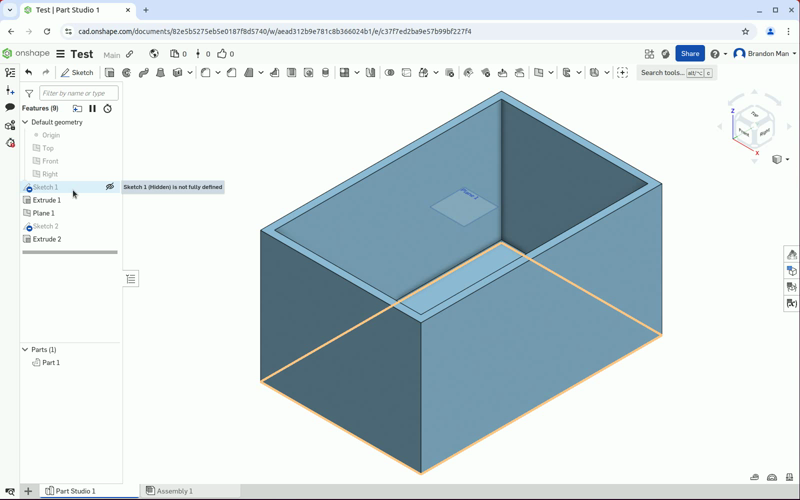
click(73, 189)